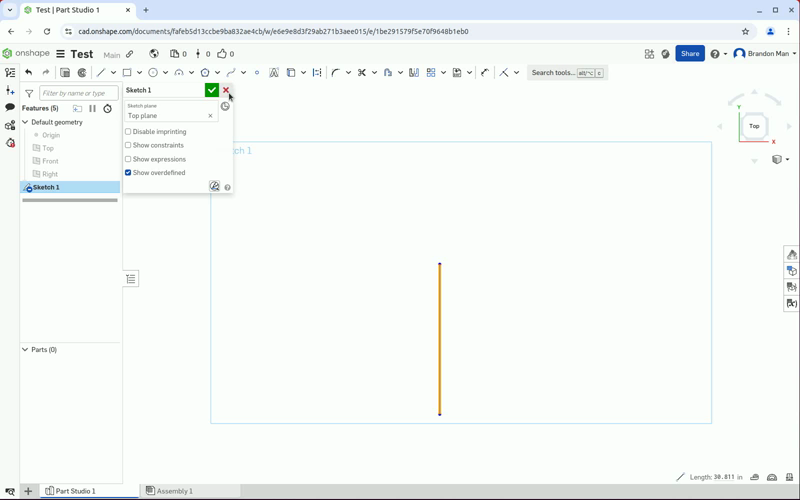
key(shift+h)
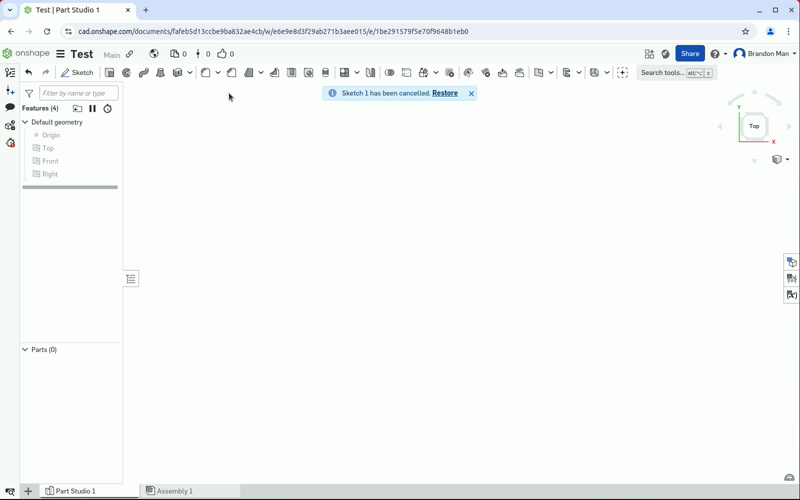
mouse_move(73, 352)
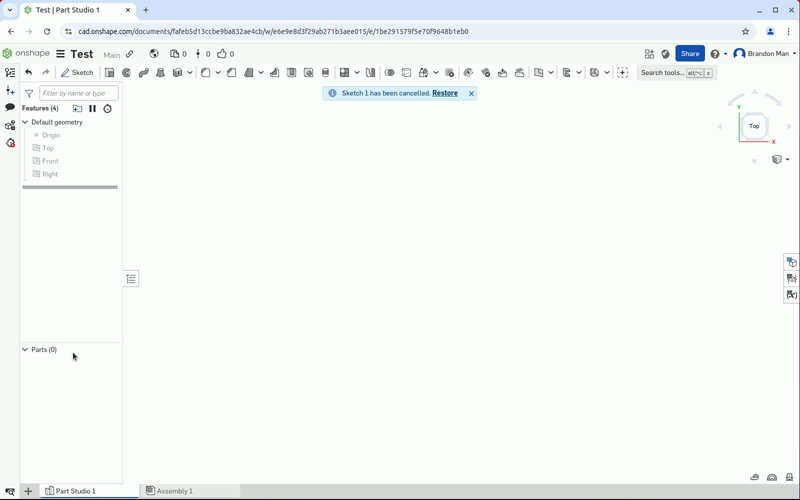
key(y)
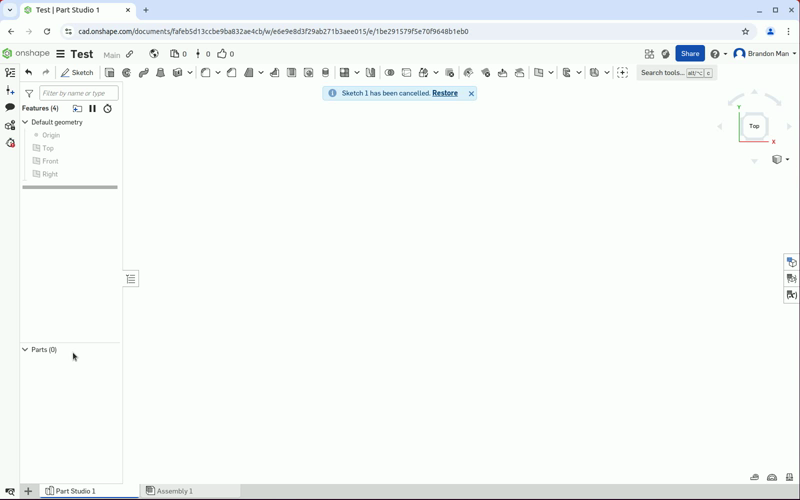
key(shift+p)
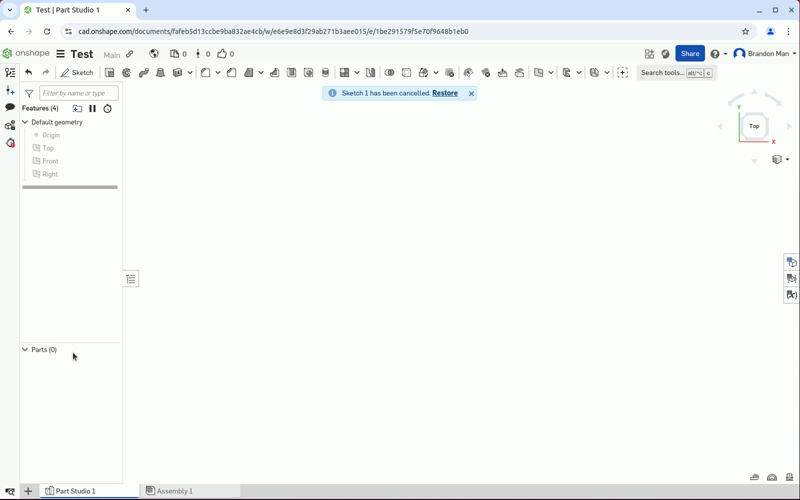
key(space)
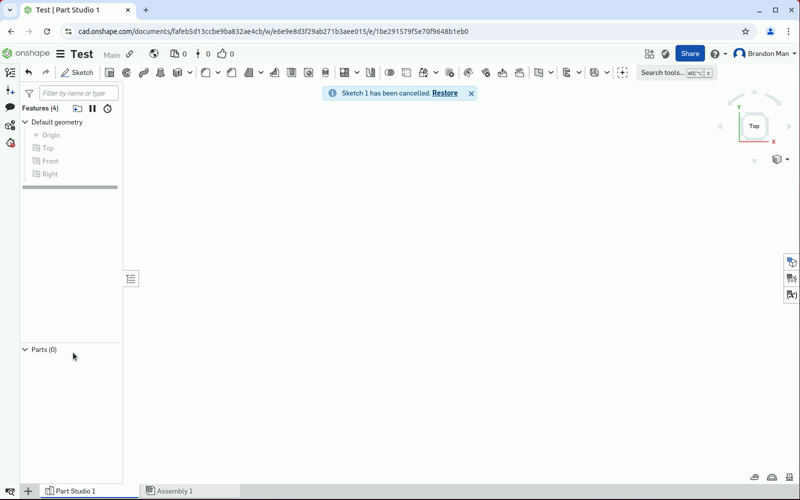
key_down(shift)
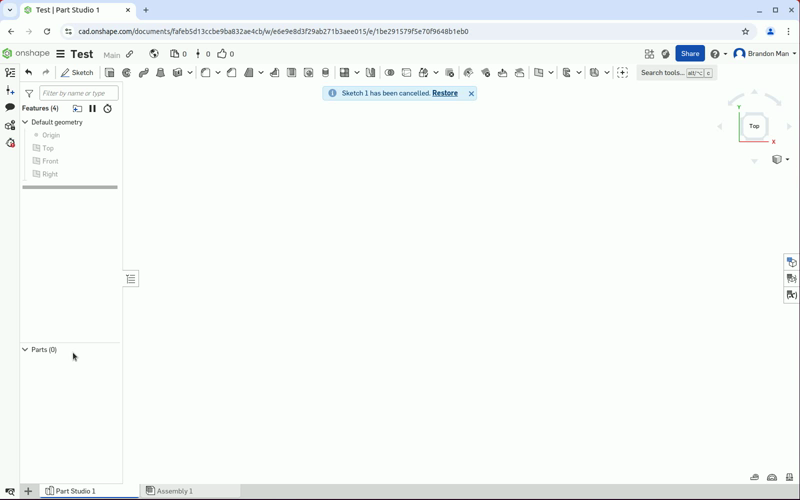
key(up)
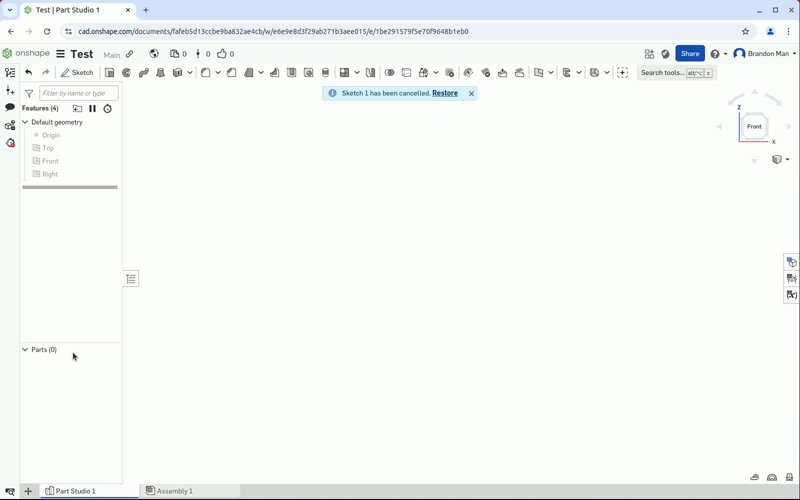
key_up(shift)
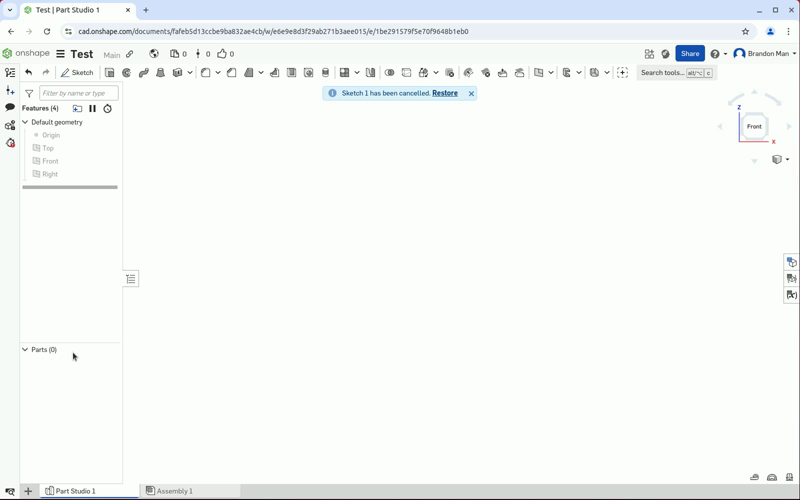
mouse_move(73, 352)
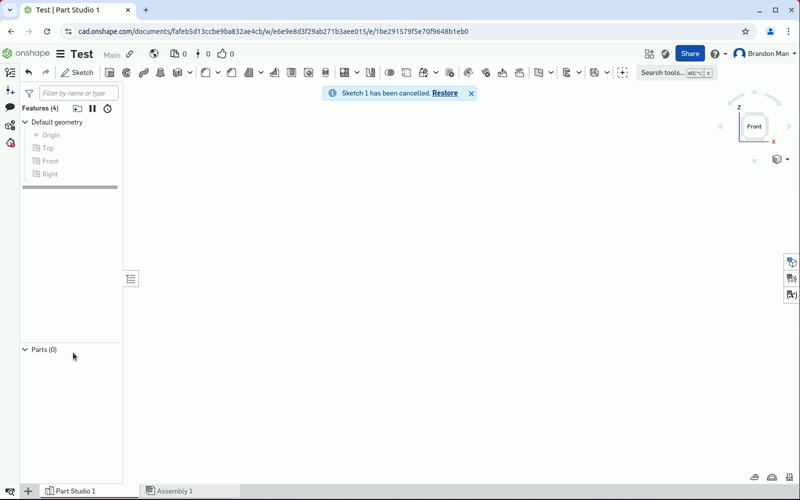
key(shift+y)
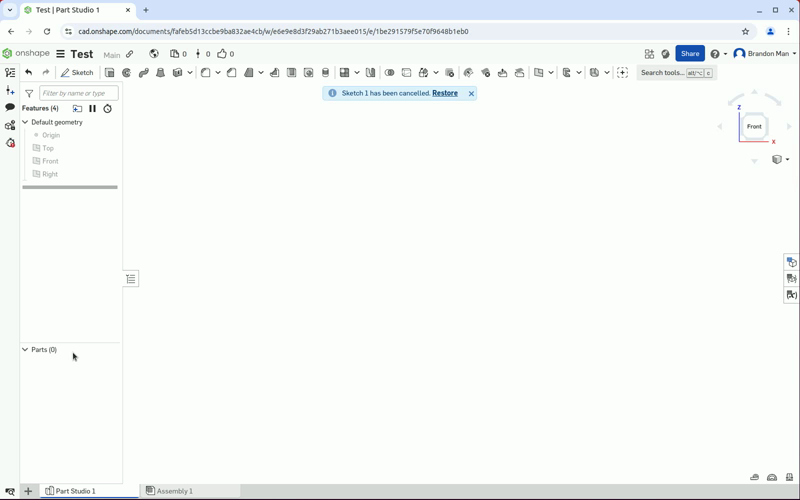
key(shift+s)
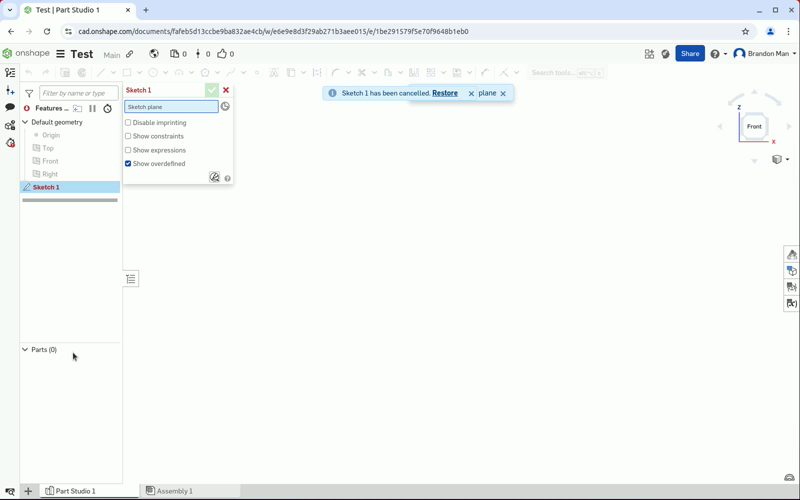
mouse_move(73, 163)
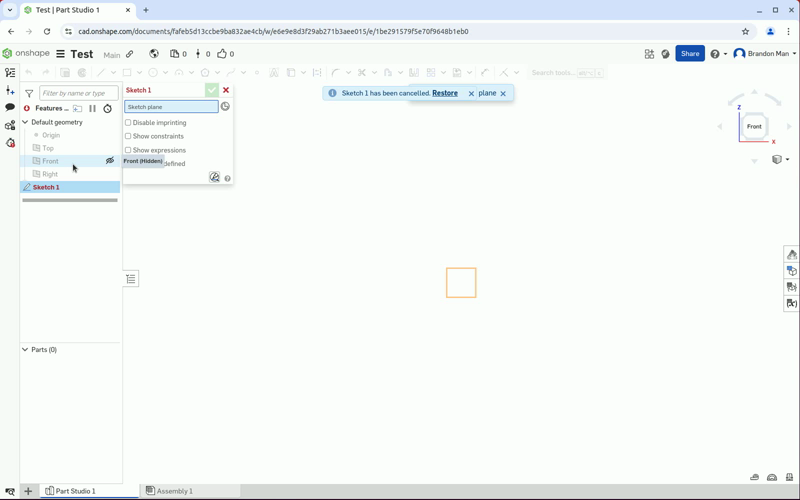
click(73, 163)
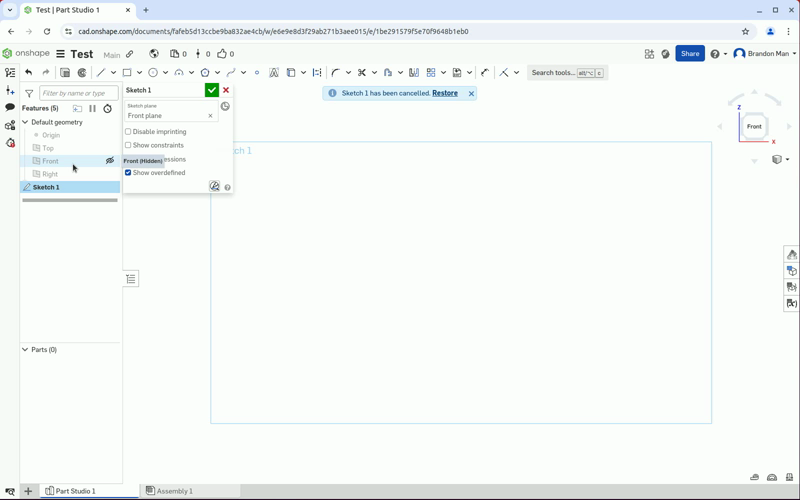
mouse_move(73, 352)
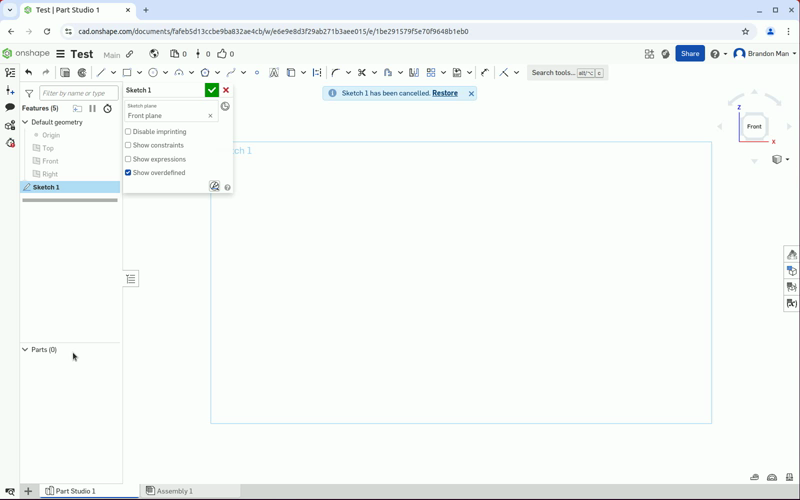
key(y)
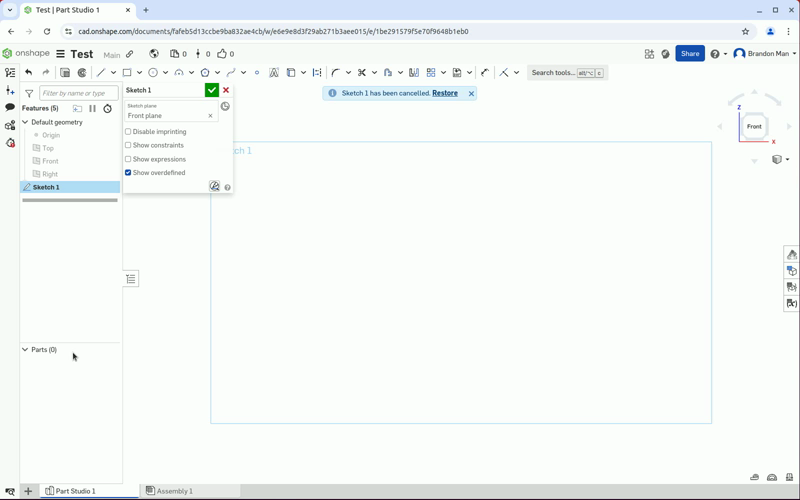
key(a)
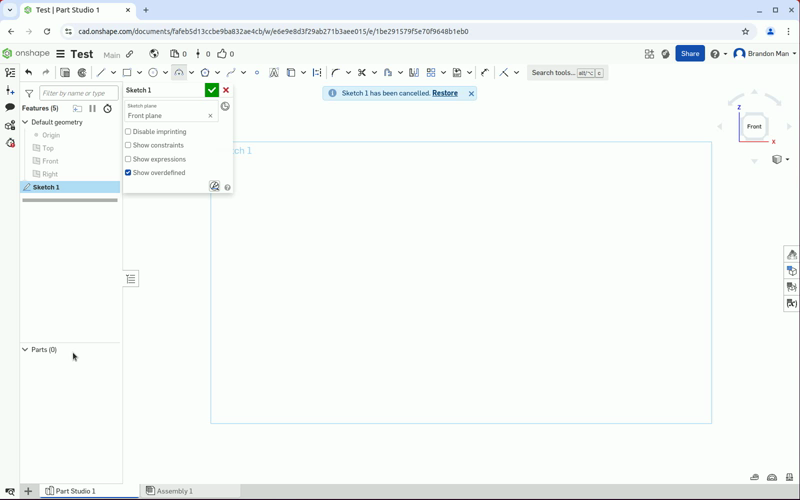
key_down(shift)
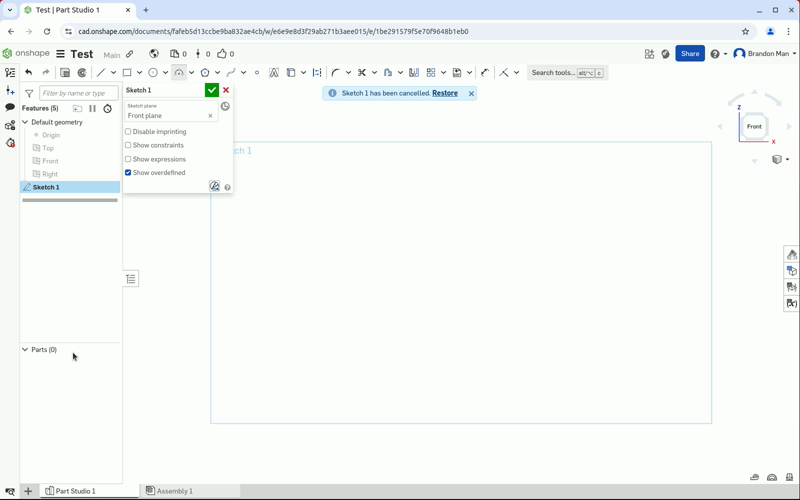
mouse_move(441, 191)
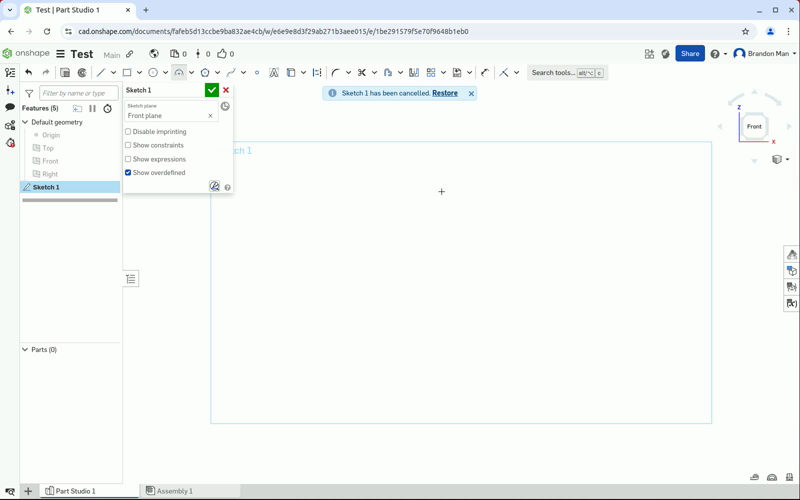
click(441, 191)
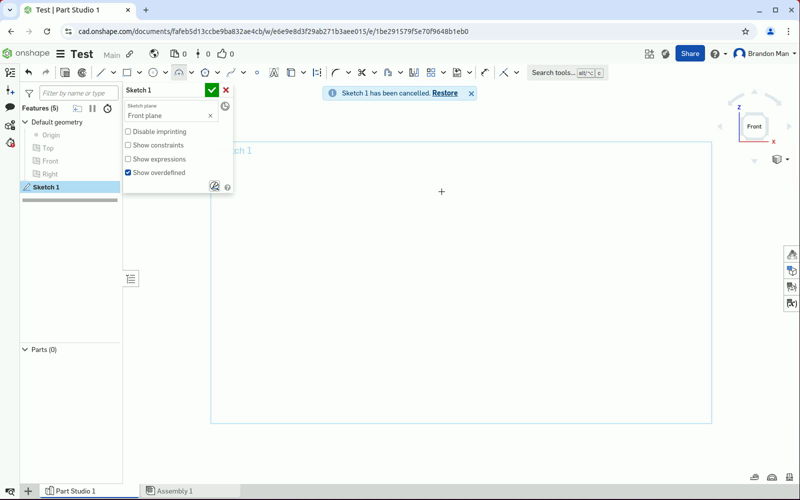
key_up(shift)
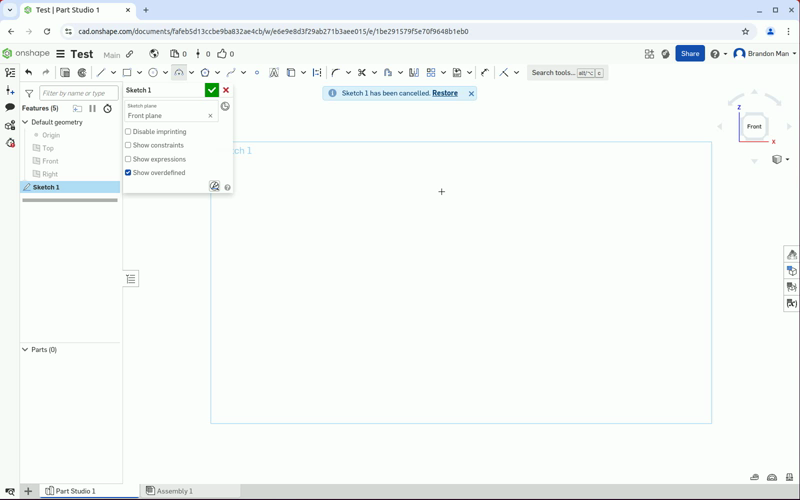
key_down(shift)
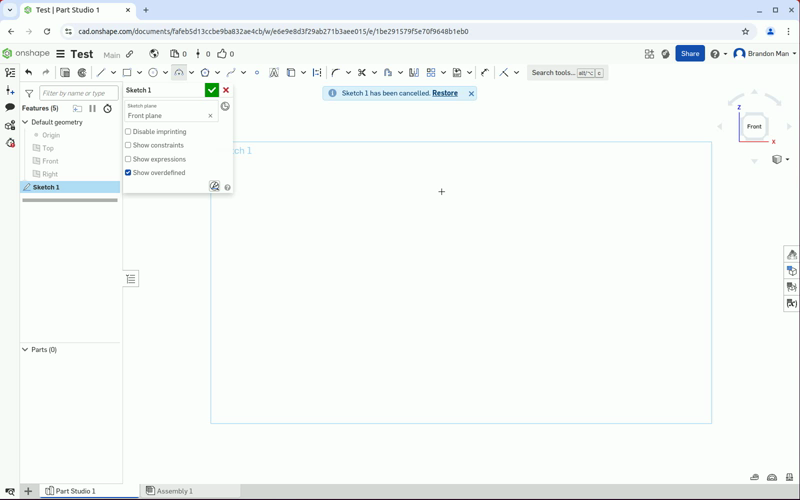
mouse_move(480, 191)
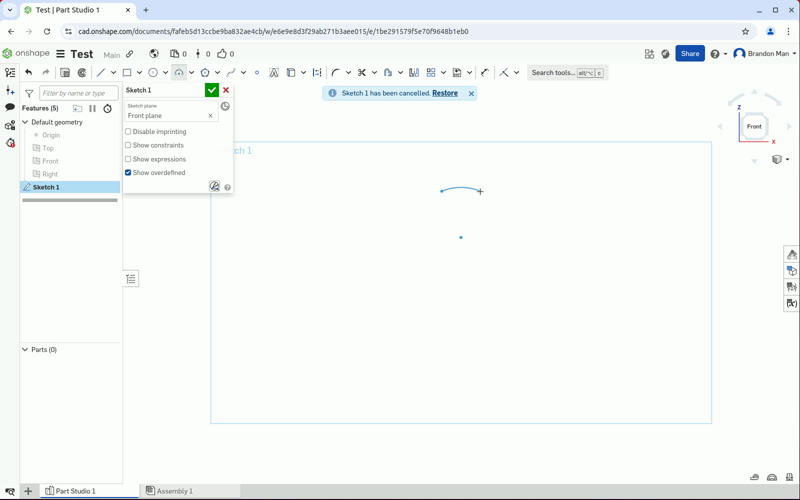
click(480, 191)
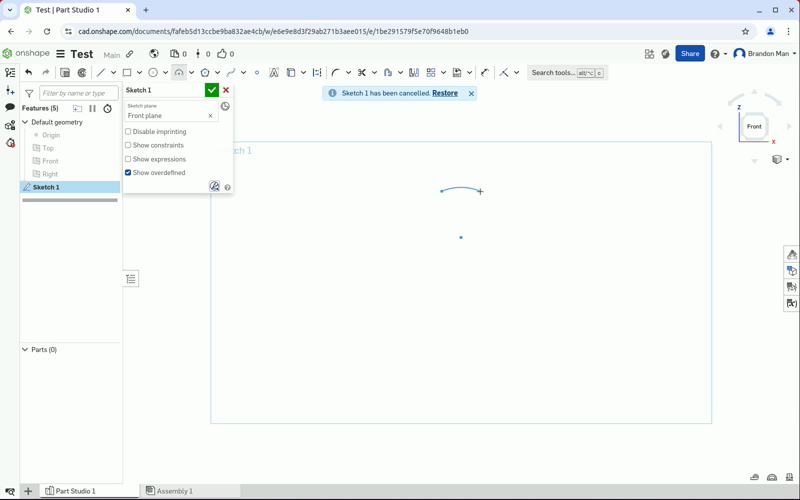
mouse_move(461, 189)
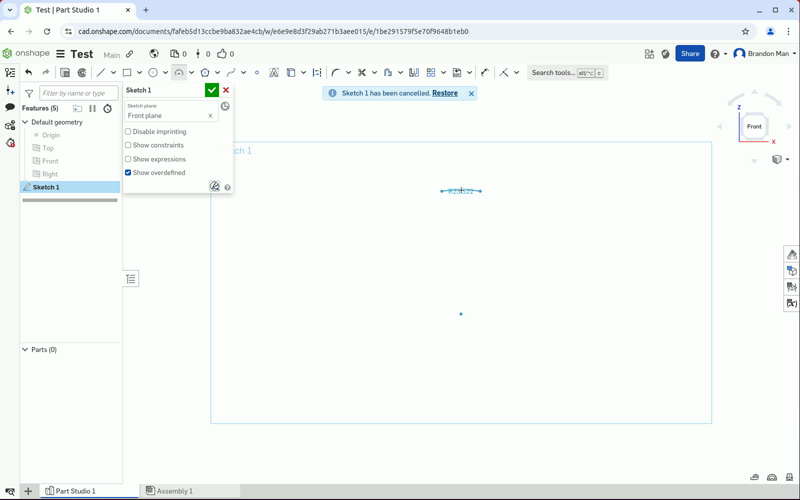
click(461, 189)
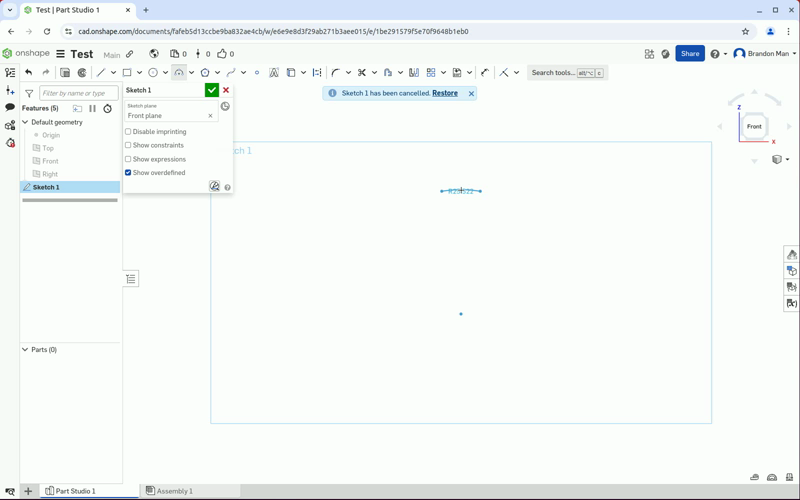
key_up(shift)
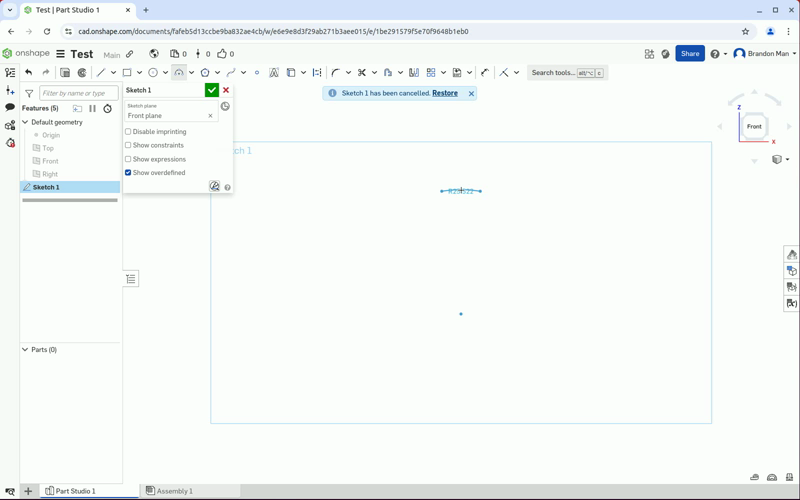
mouse_move(480, 191)
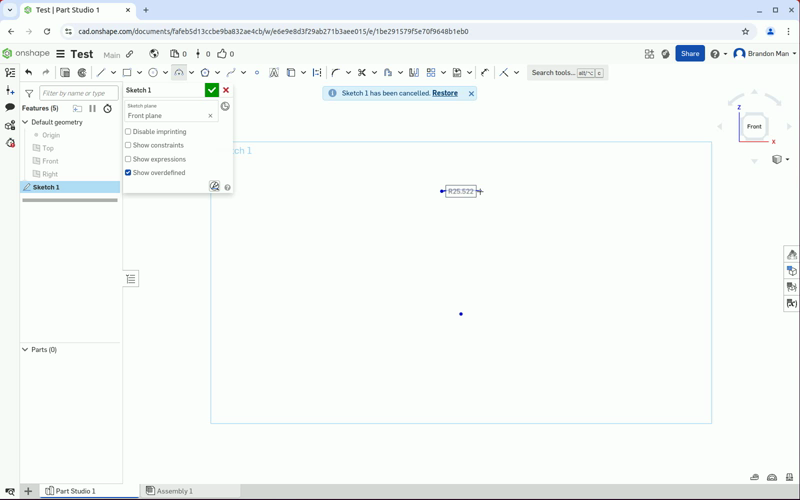
click(480, 191)
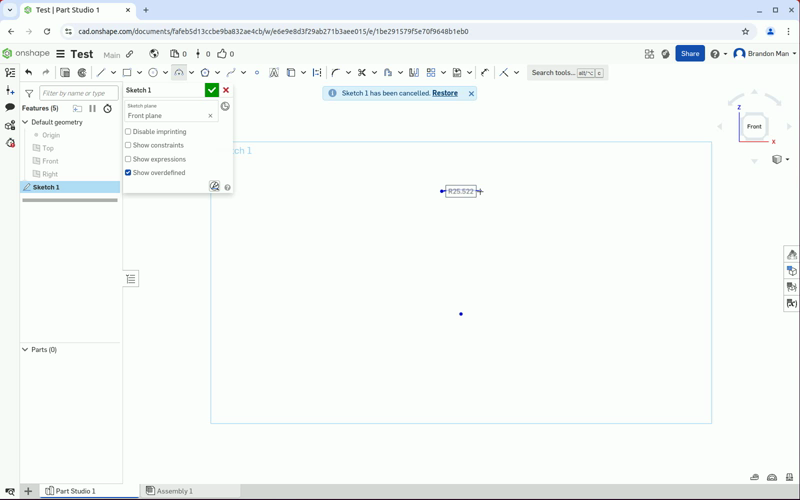
mouse_move(441, 191)
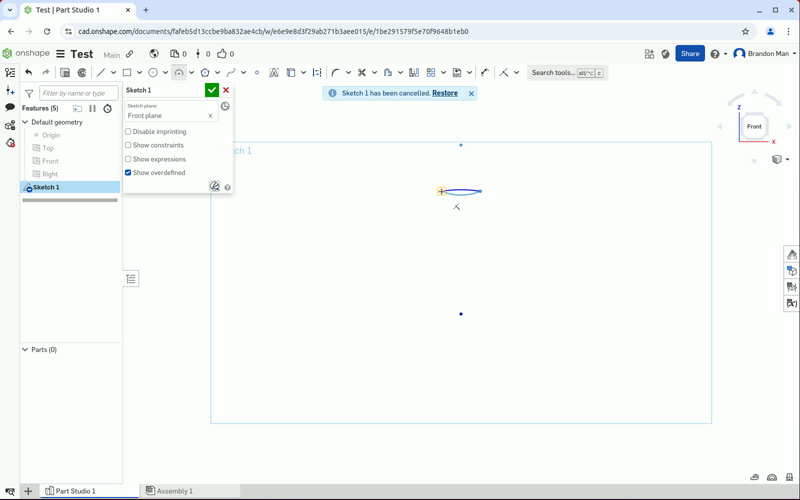
click(441, 191)
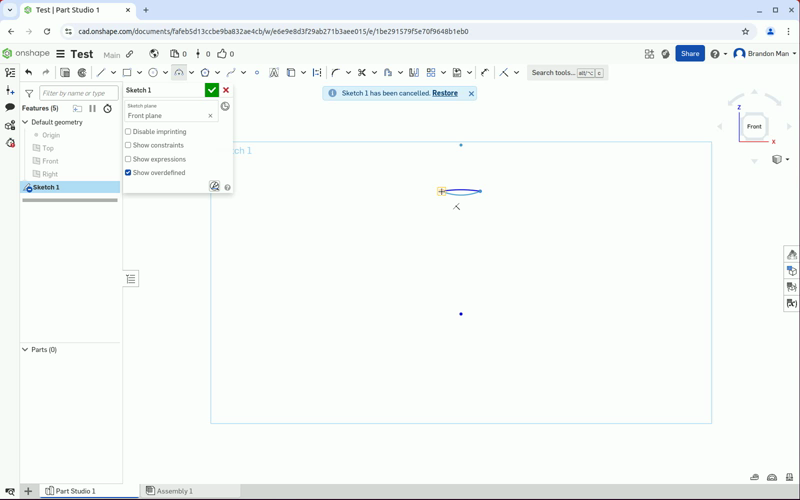
key_down(shift)
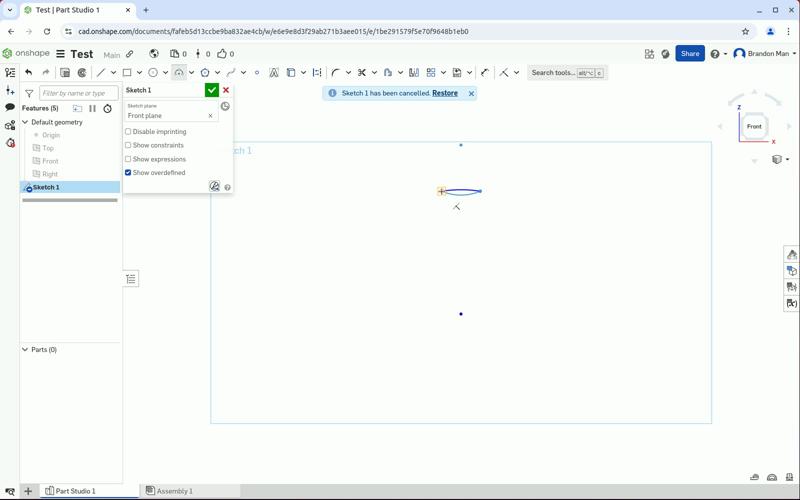
mouse_move(461, 170)
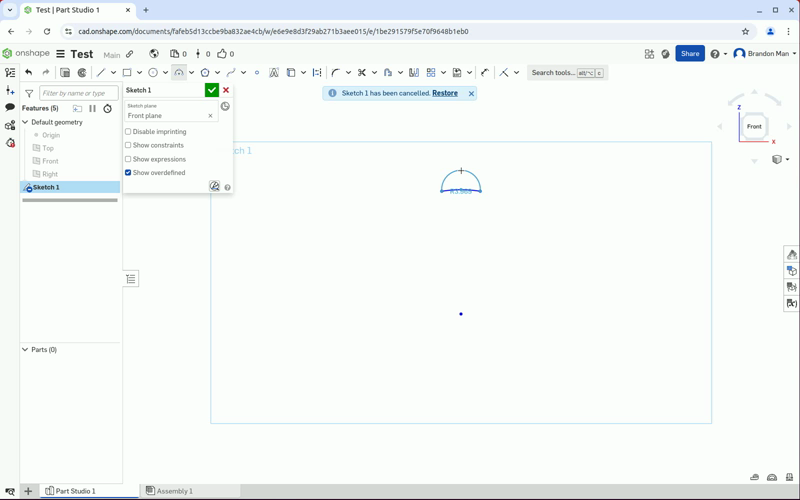
click(461, 170)
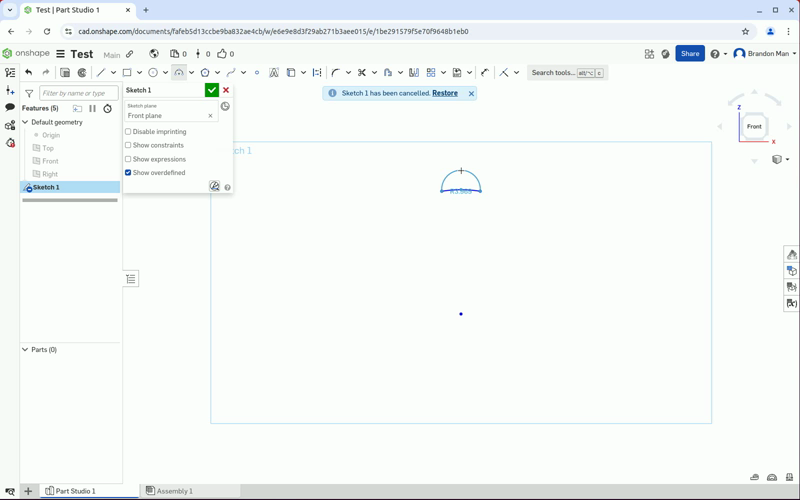
key_up(shift)
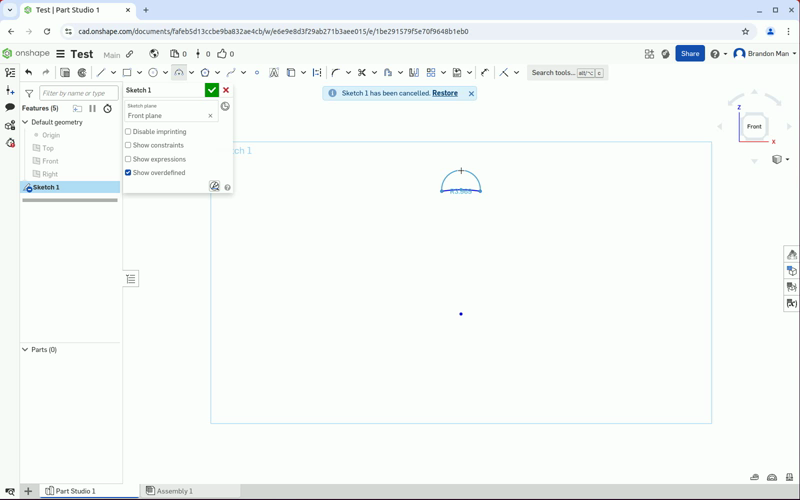
key(esc)
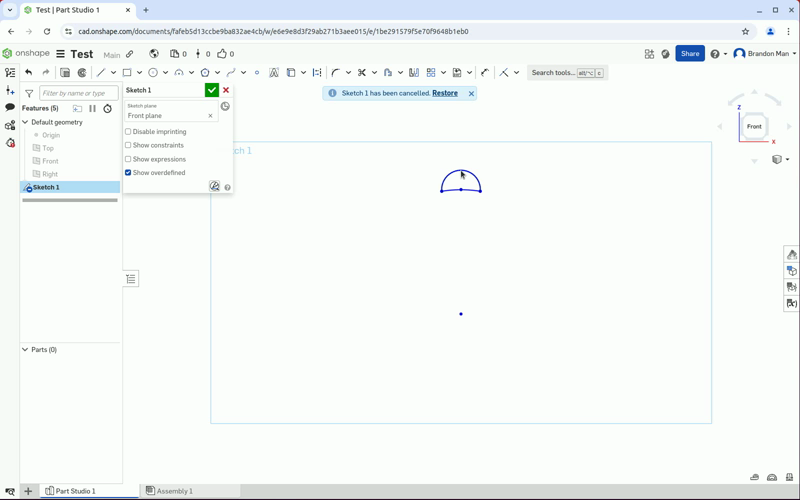
mouse_move(444, 187)
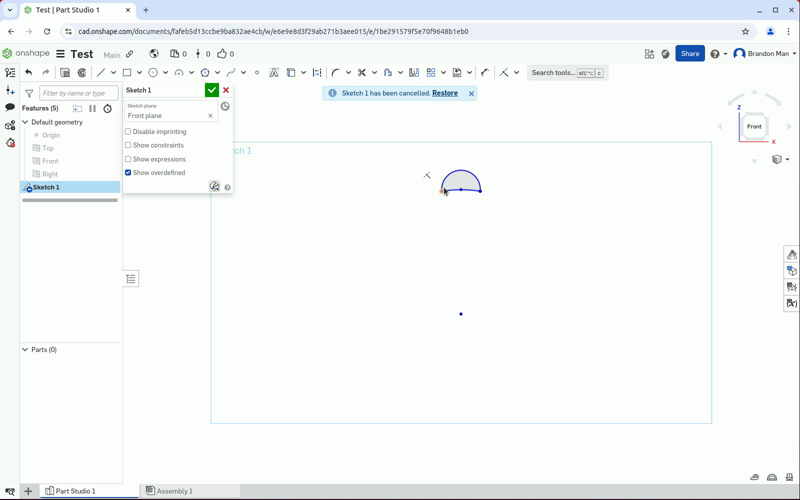
scroll(6)
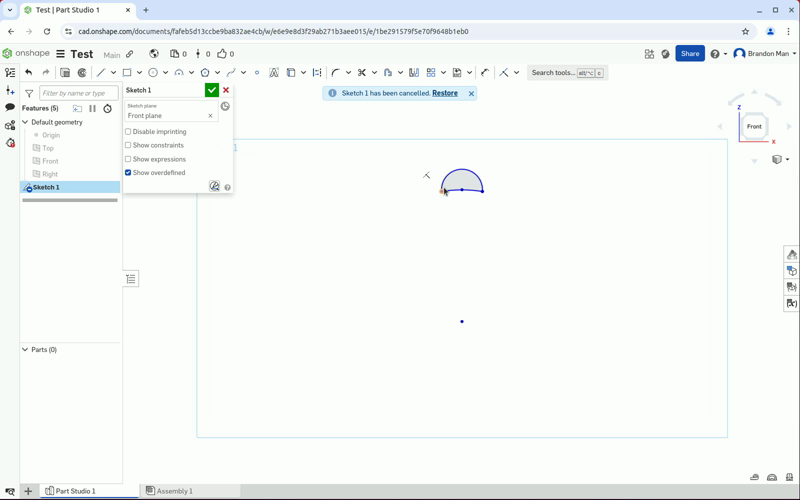
scroll(6)
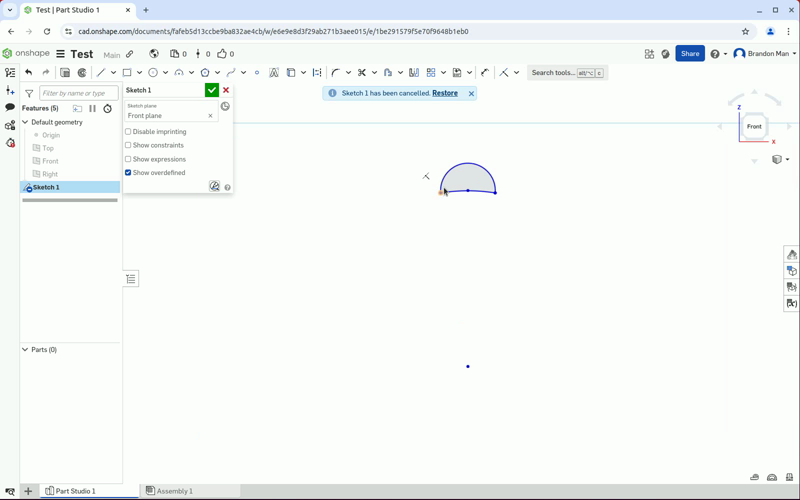
scroll(6)
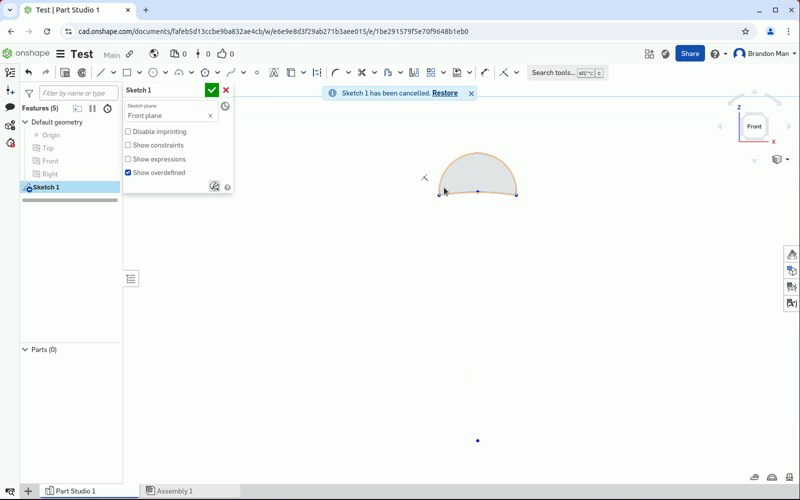
scroll(6)
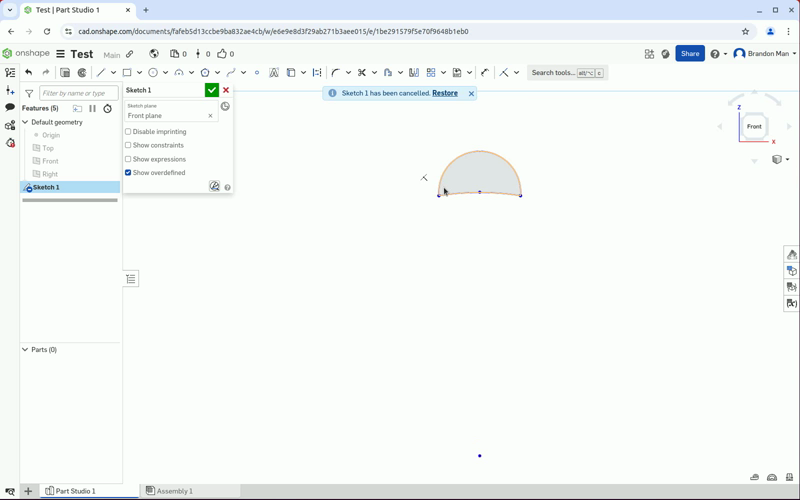
scroll(6)
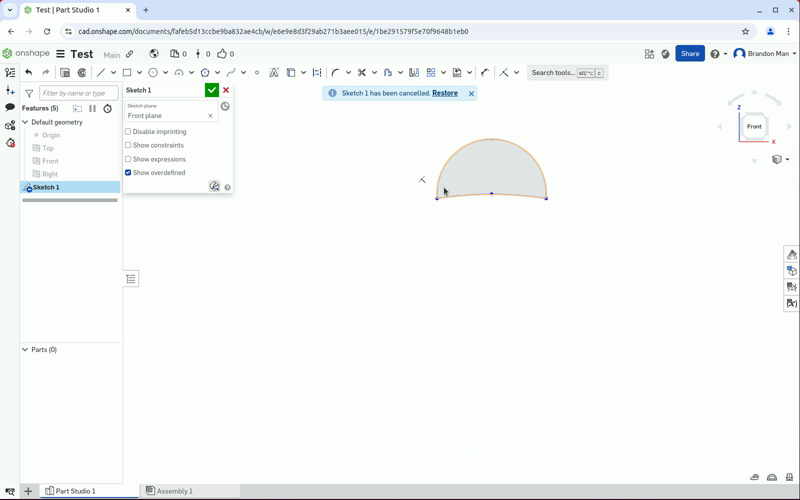
scroll(6)
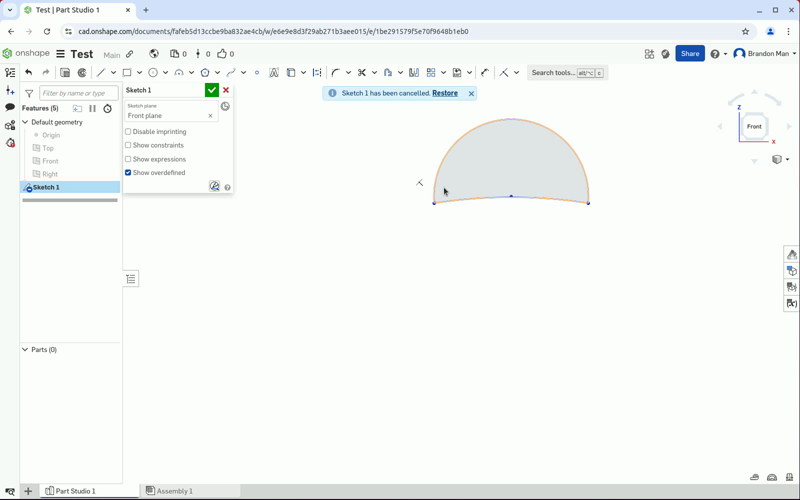
scroll(6)
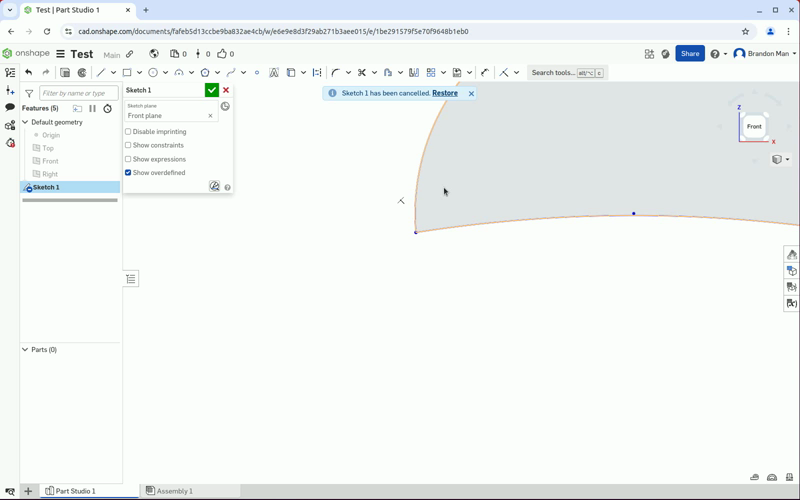
click(444, 187)
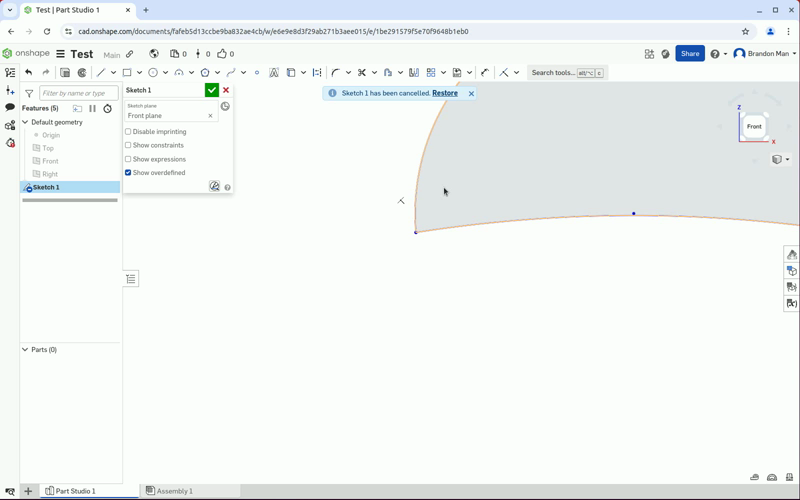
scroll(-6)
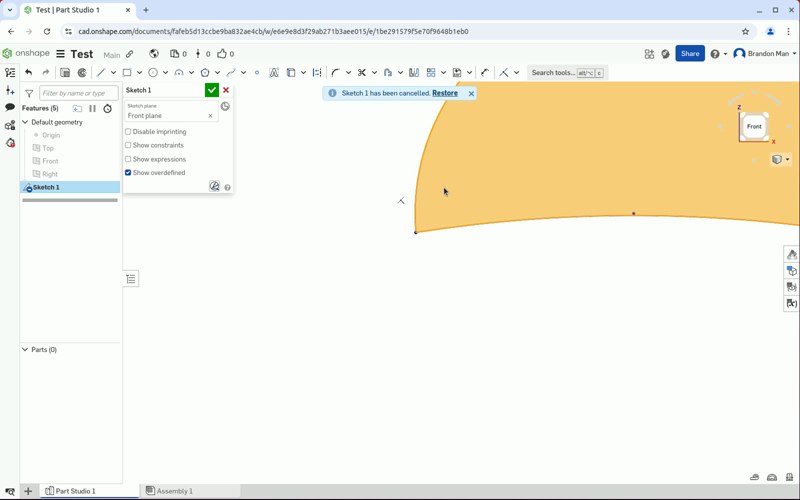
scroll(-6)
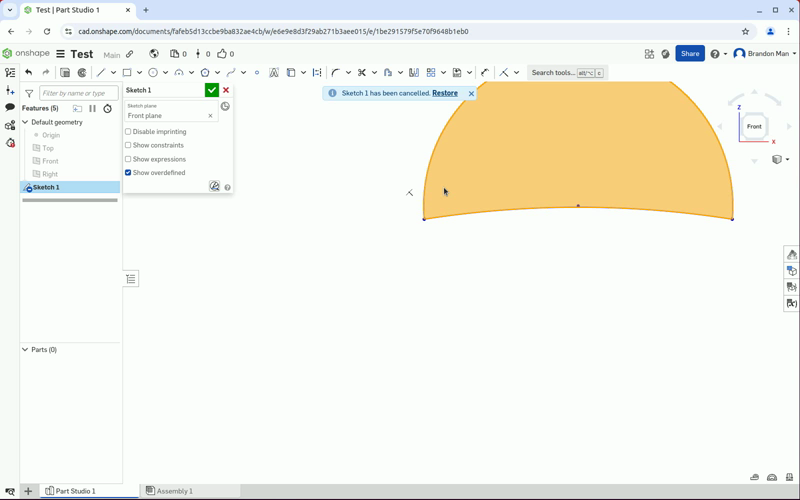
scroll(-6)
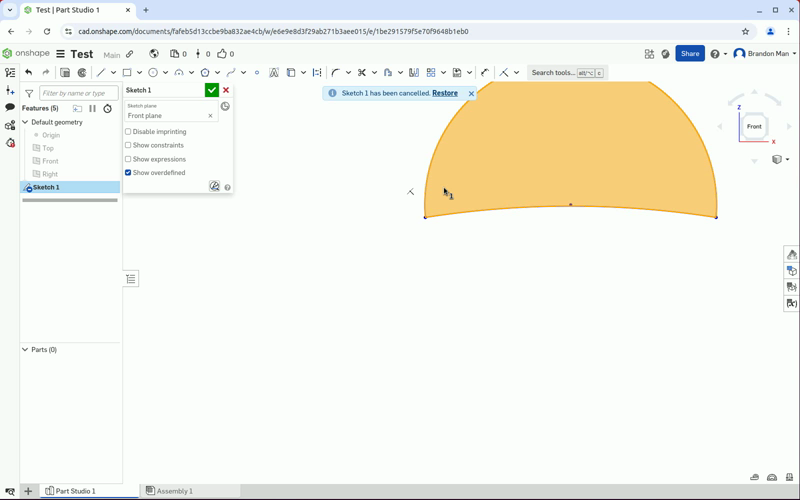
scroll(-6)
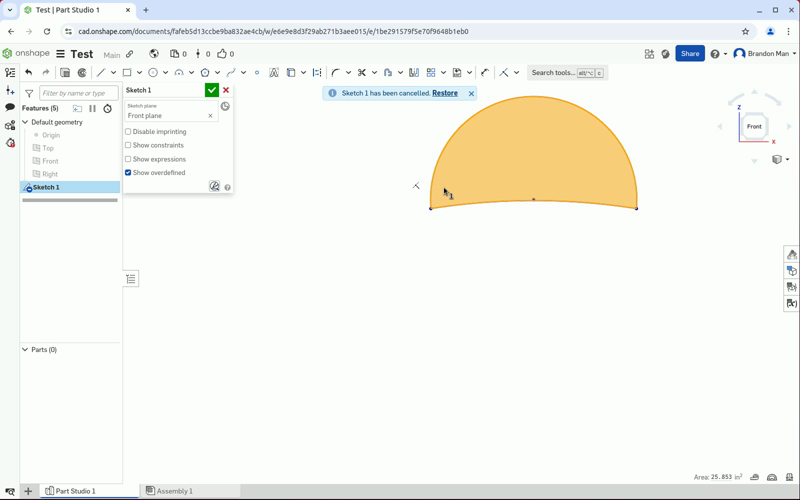
scroll(-6)
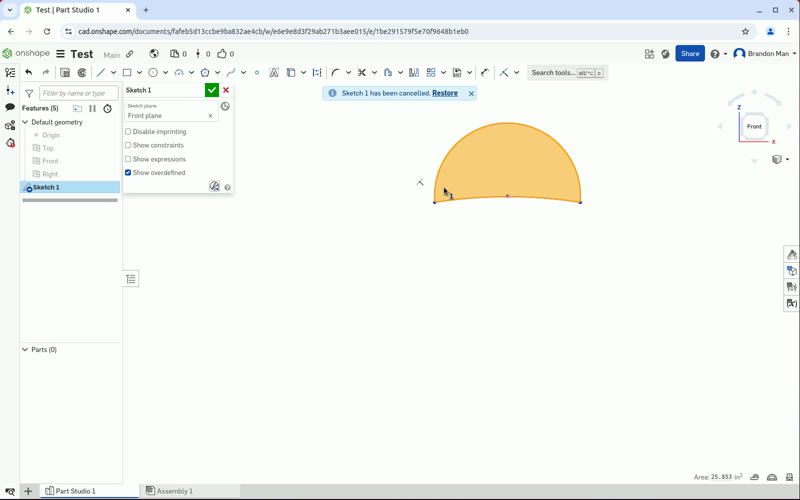
scroll(-6)
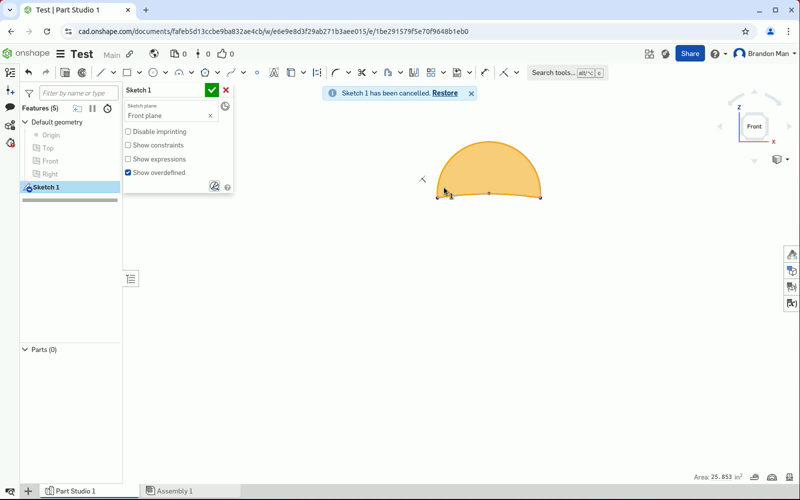
scroll(-6)
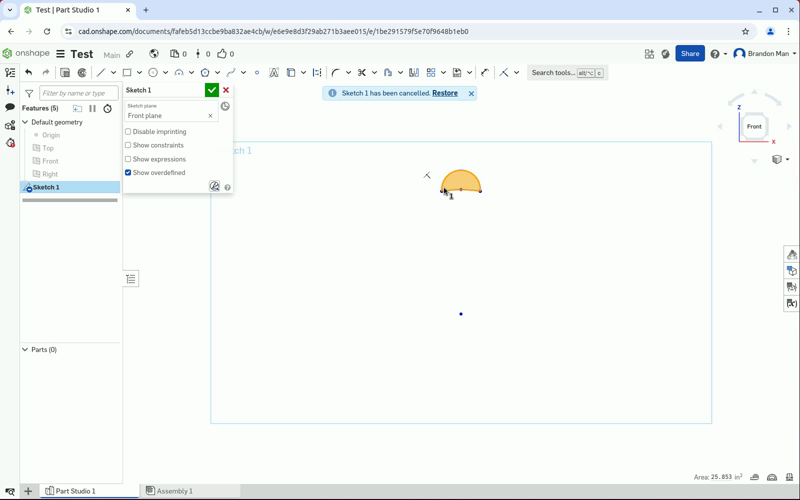
mouse_move(73, 352)
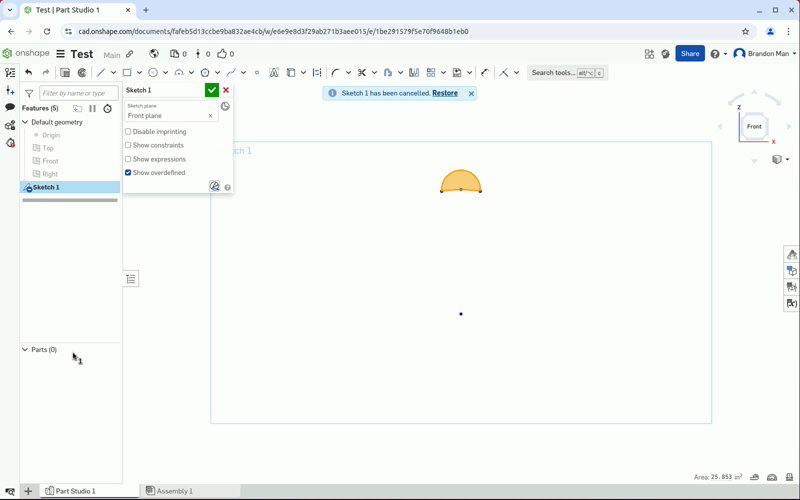
key(shift+y)
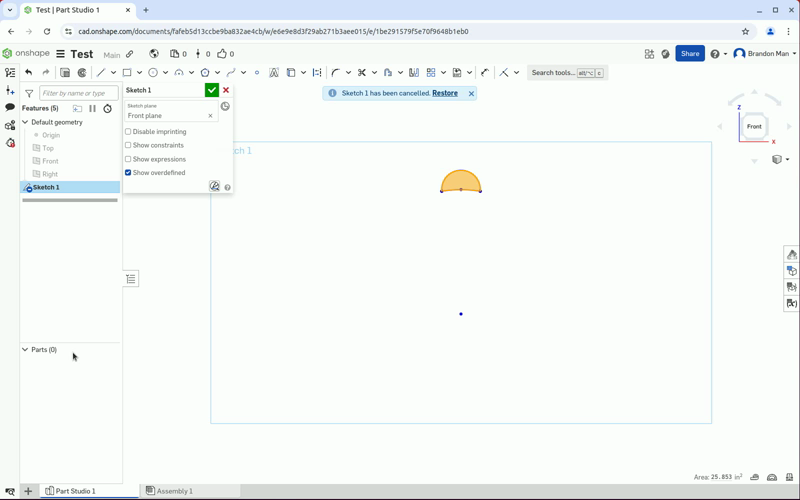
key(shift+e)
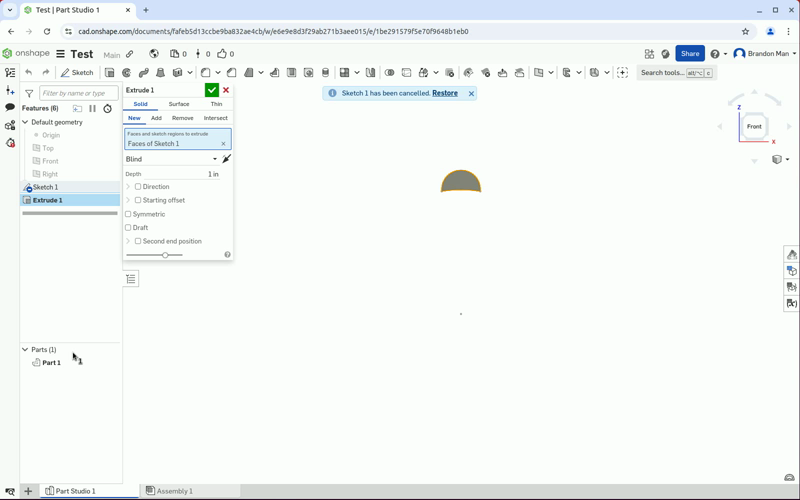
mouse_move(143, 106)
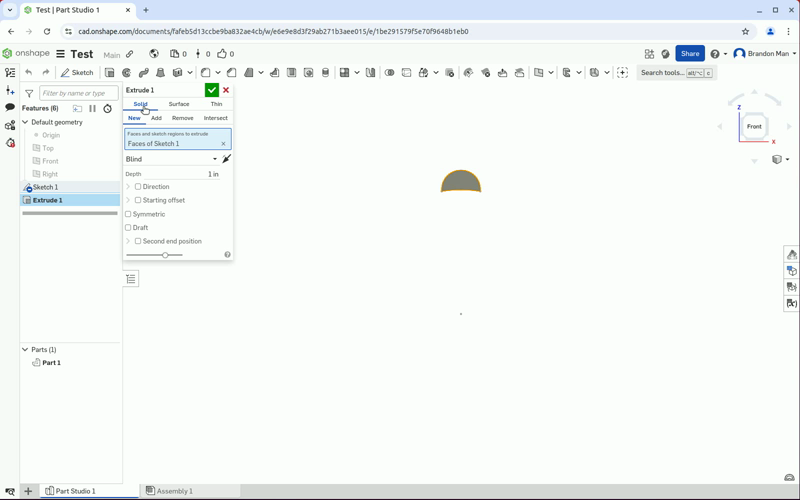
click(143, 106)
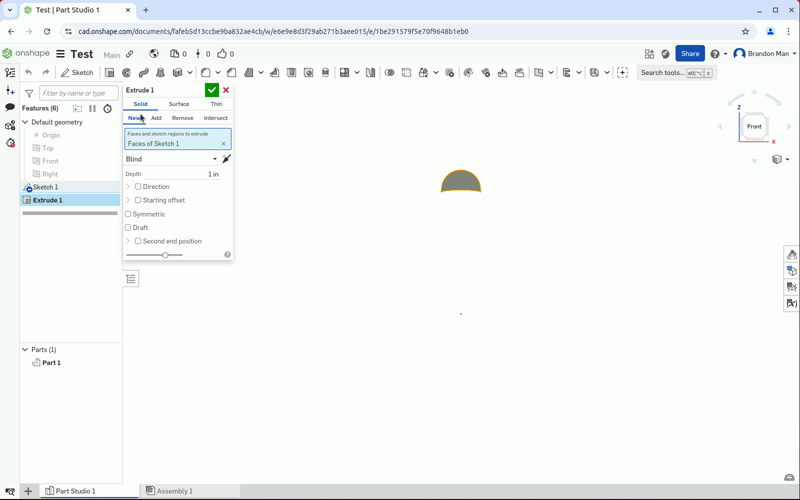
mouse_move(137, 120)
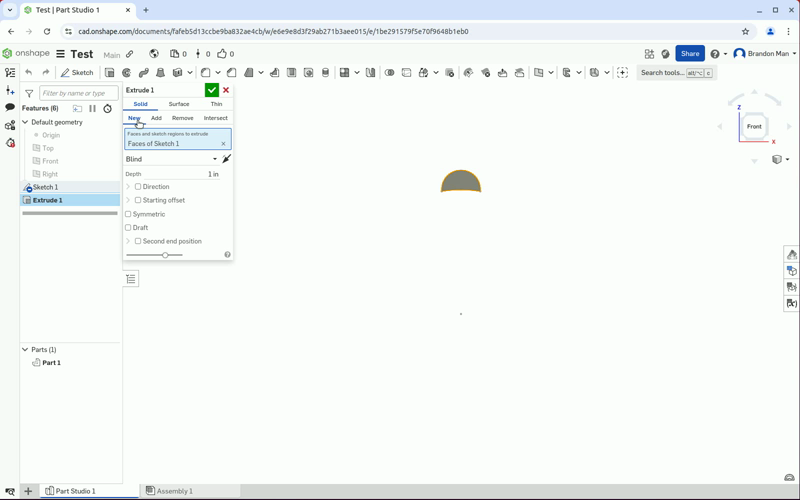
click(137, 120)
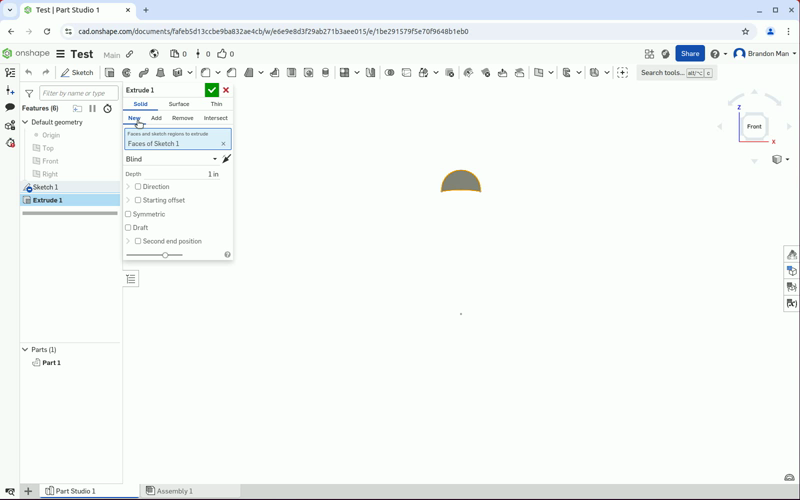
key(tab, 4)
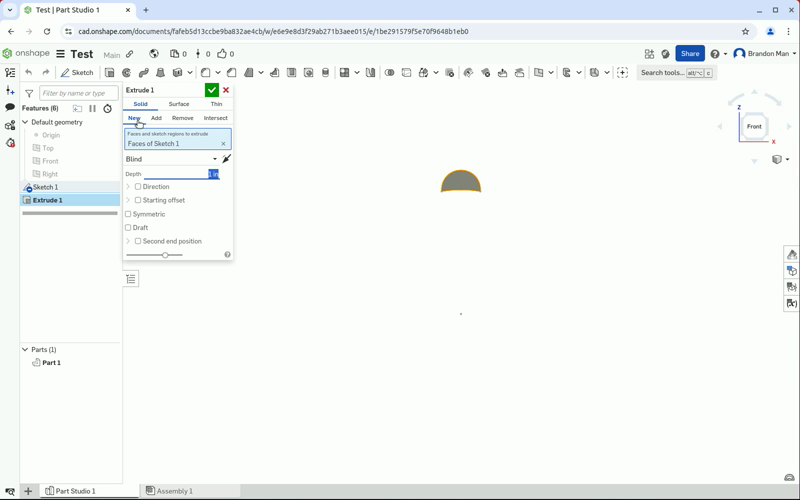
text(7.703)
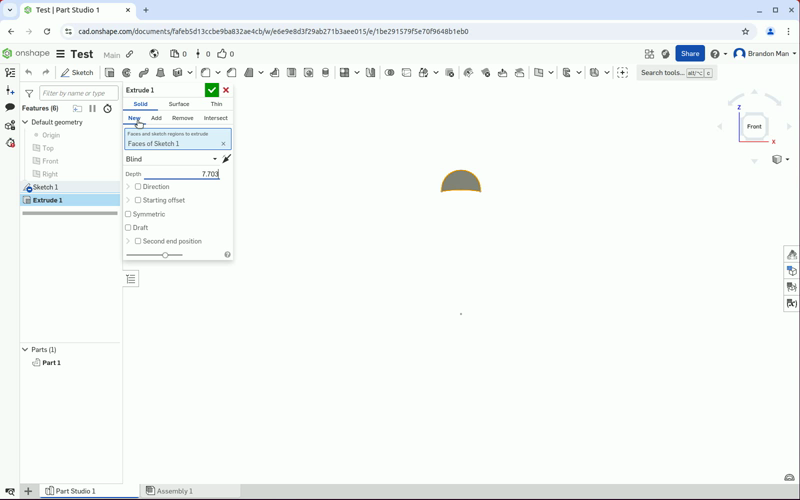
key(enter)
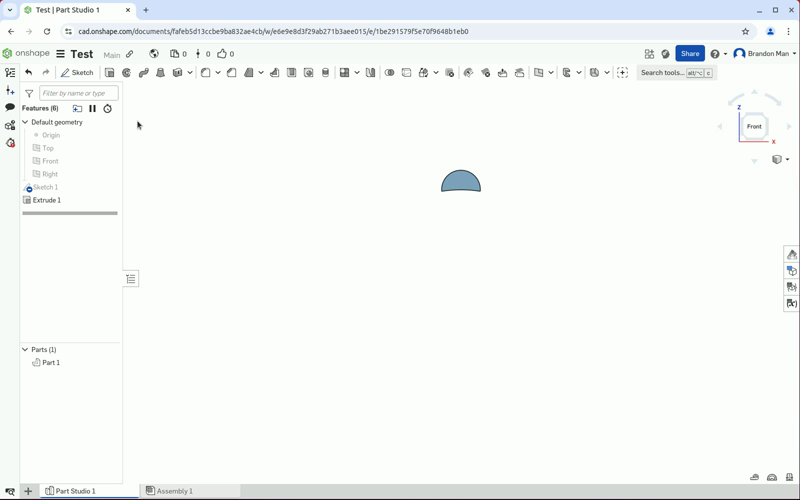
key(shift+h)
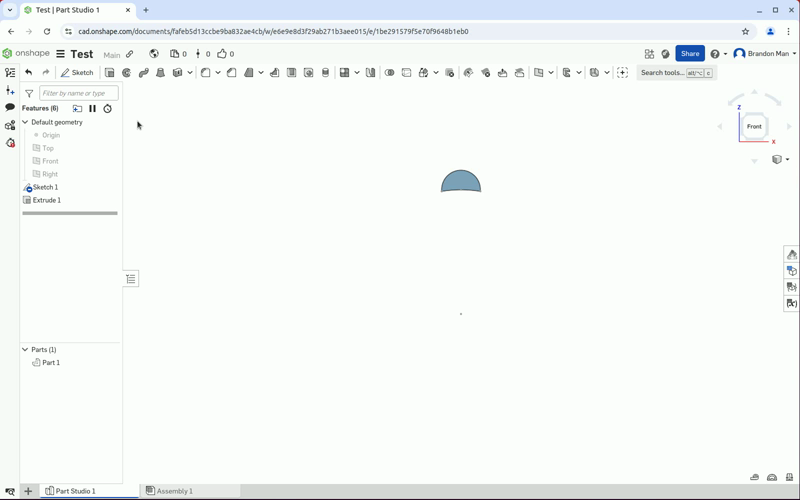
key(shift+h)
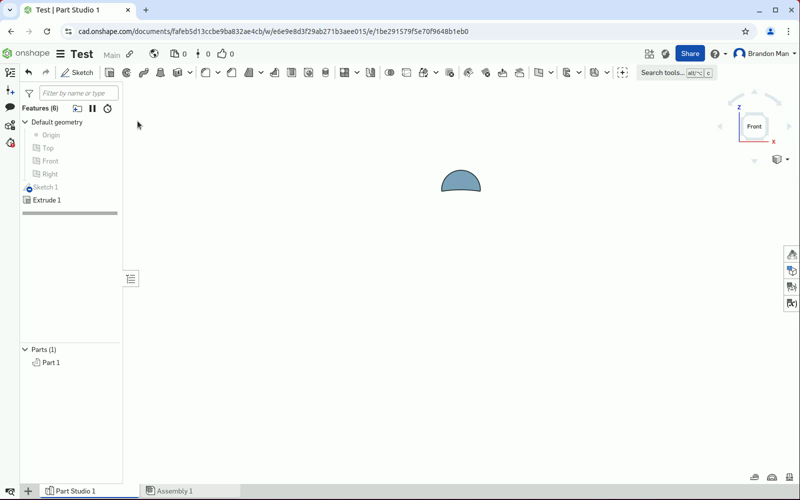
mouse_move(73, 189)
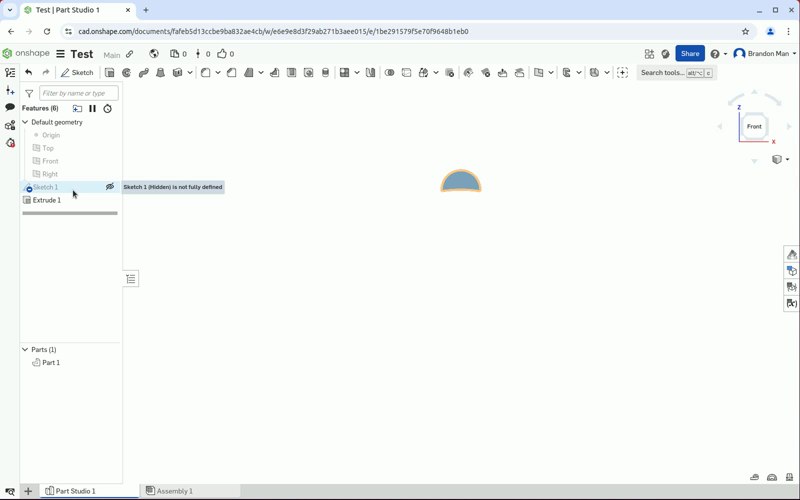
click(73, 189)
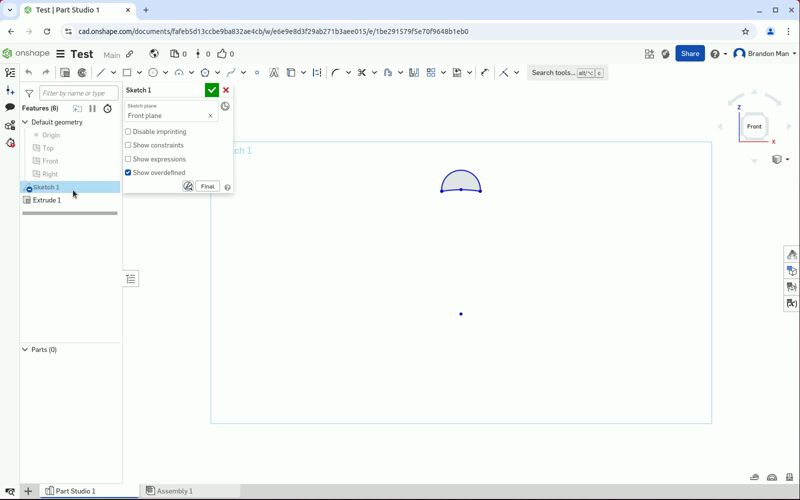
mouse_move(229, 92)
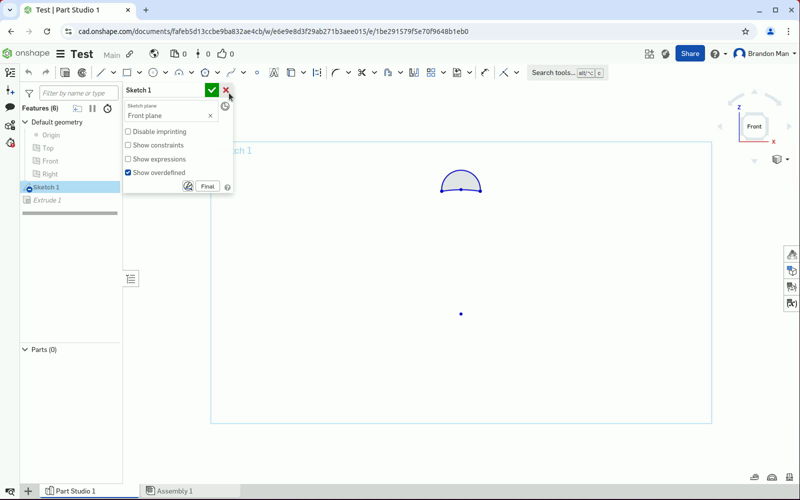
click(229, 92)
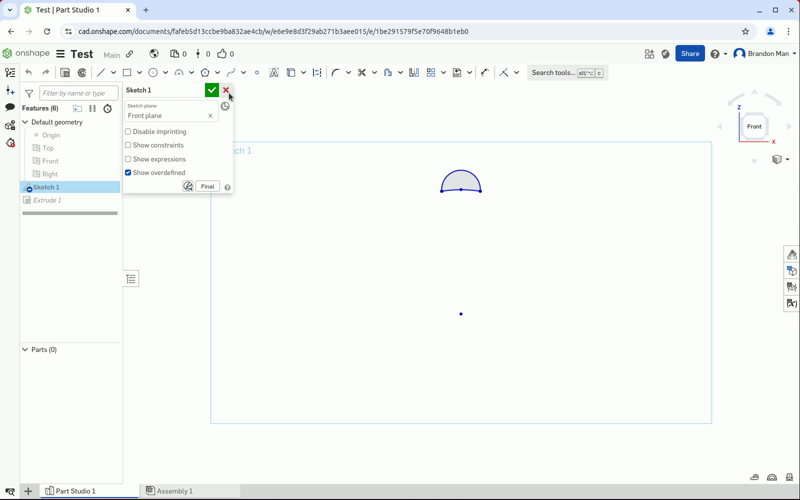
key(shift+s)
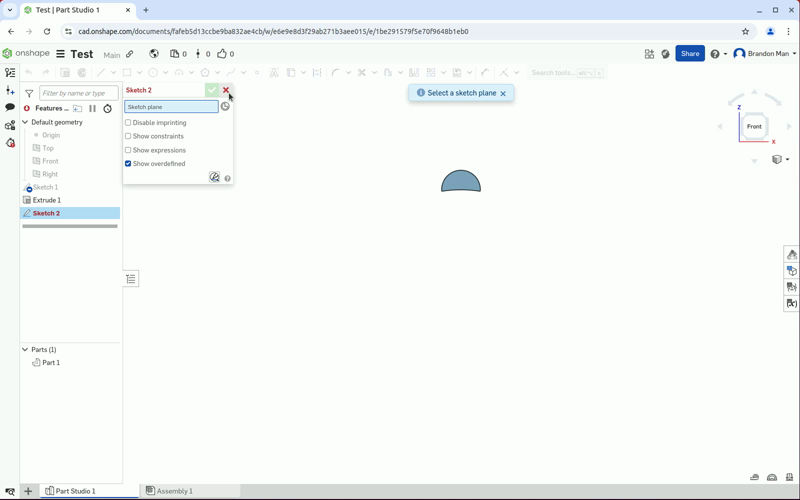
mouse_move(73, 163)
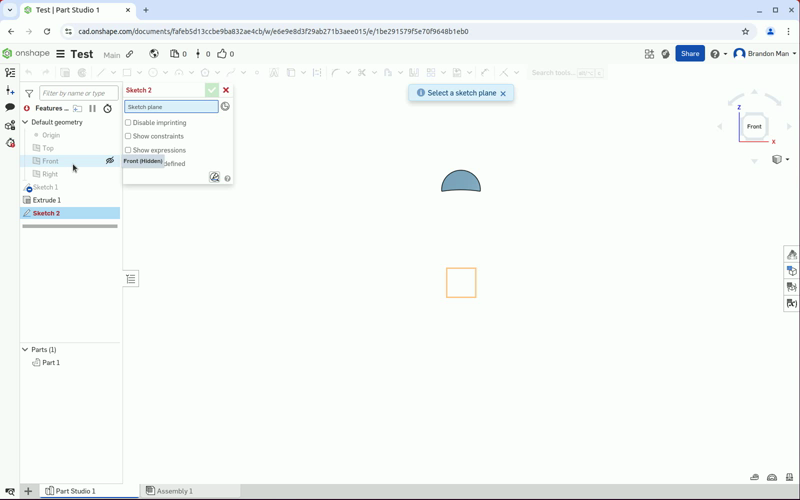
click(73, 163)
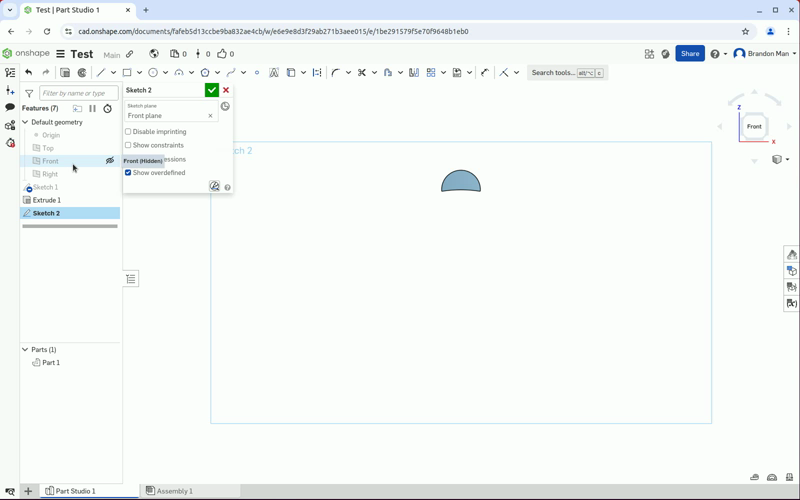
mouse_move(73, 352)
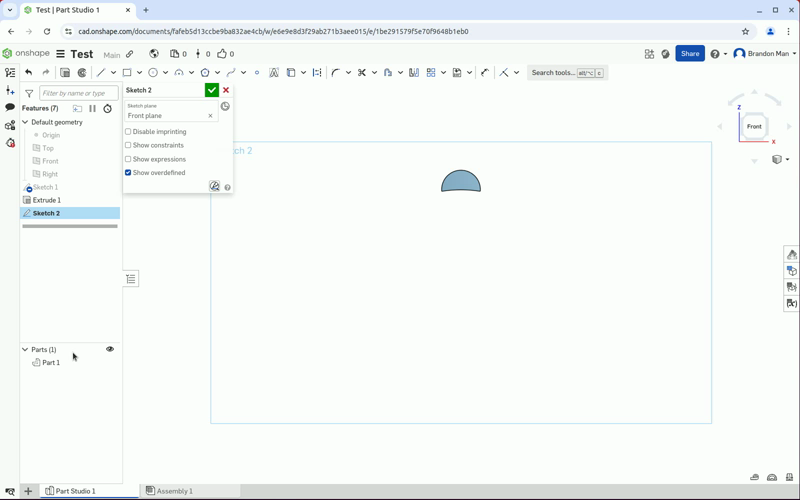
key(y)
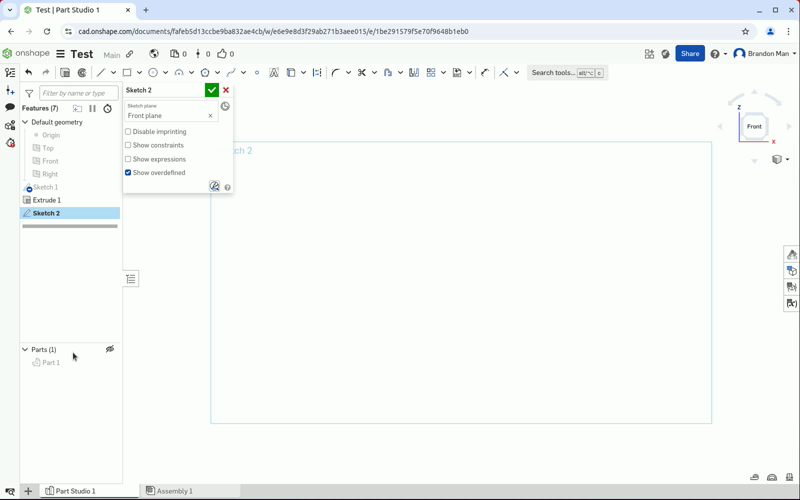
key(a)
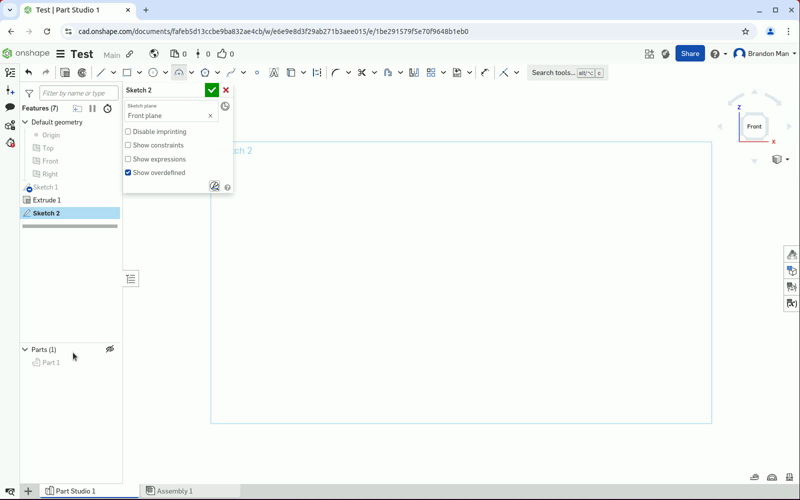
key_down(shift)
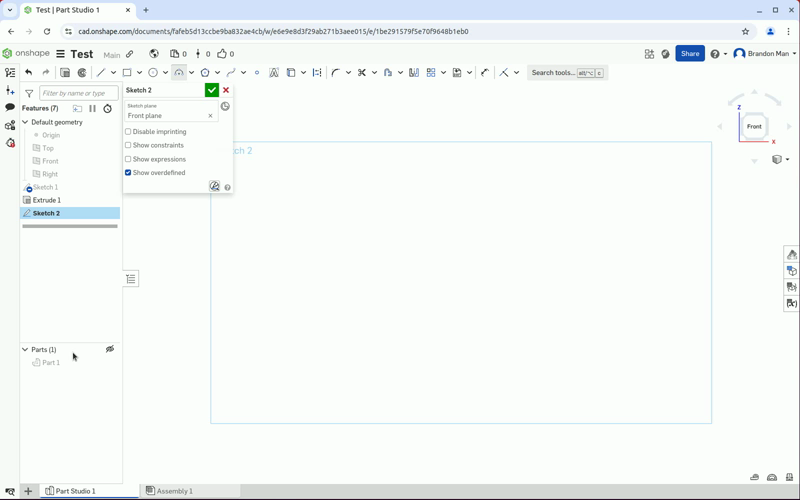
mouse_move(441, 191)
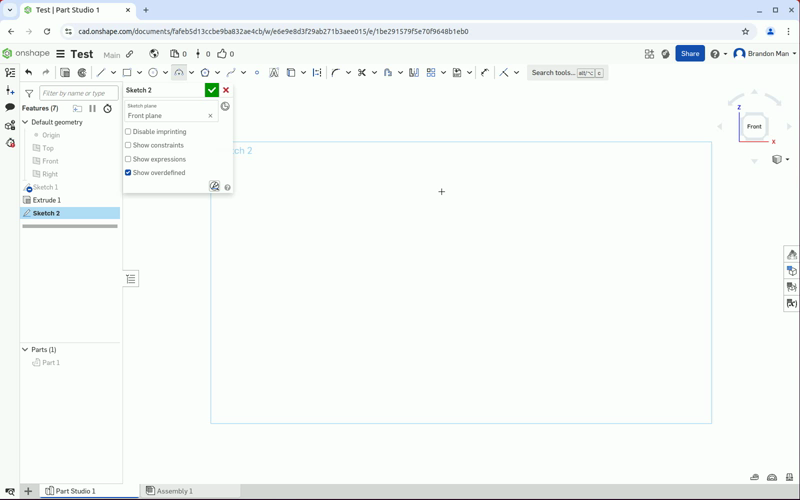
click(441, 191)
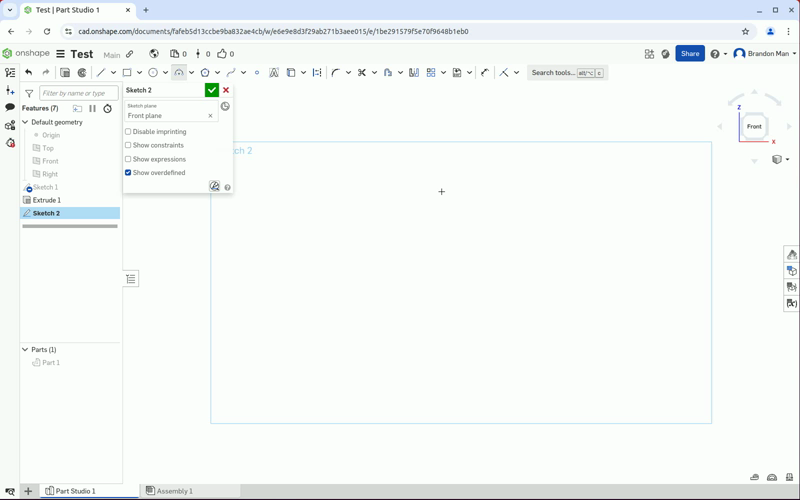
key_up(shift)
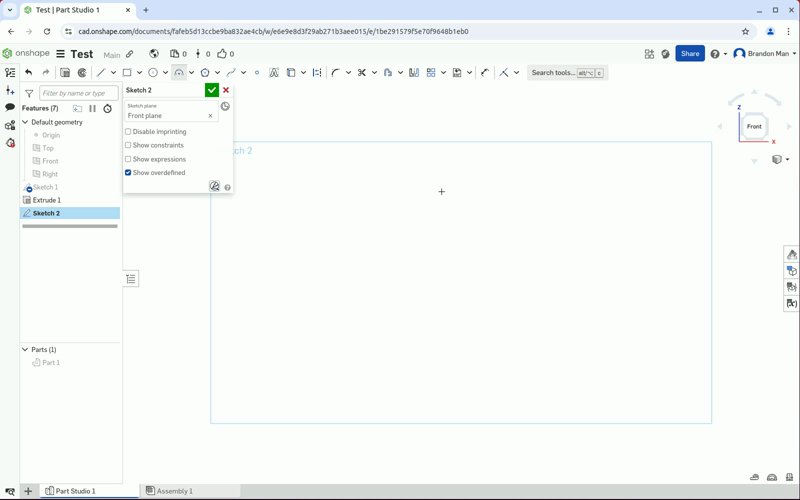
key_down(shift)
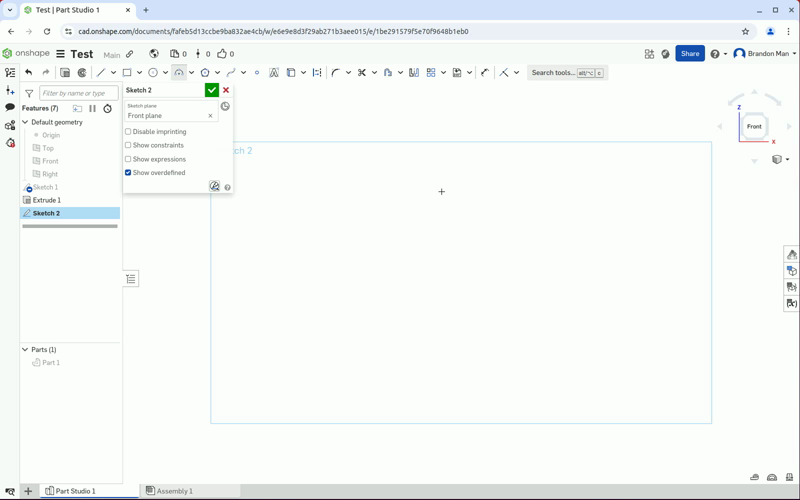
mouse_move(478, 191)
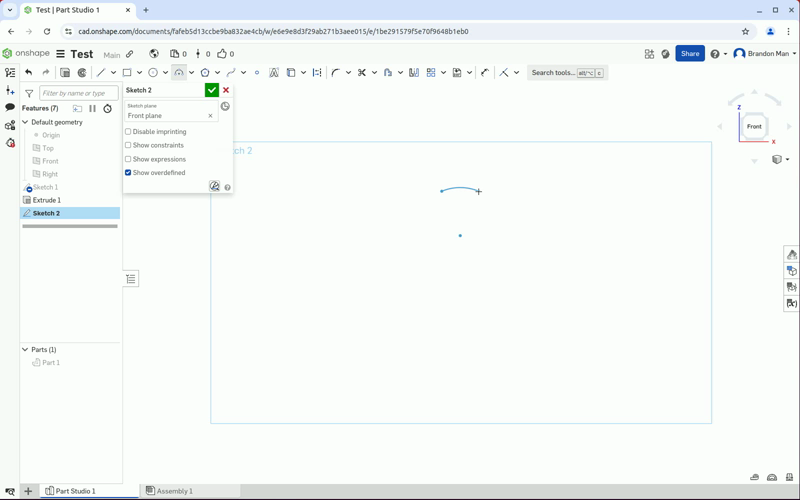
click(478, 191)
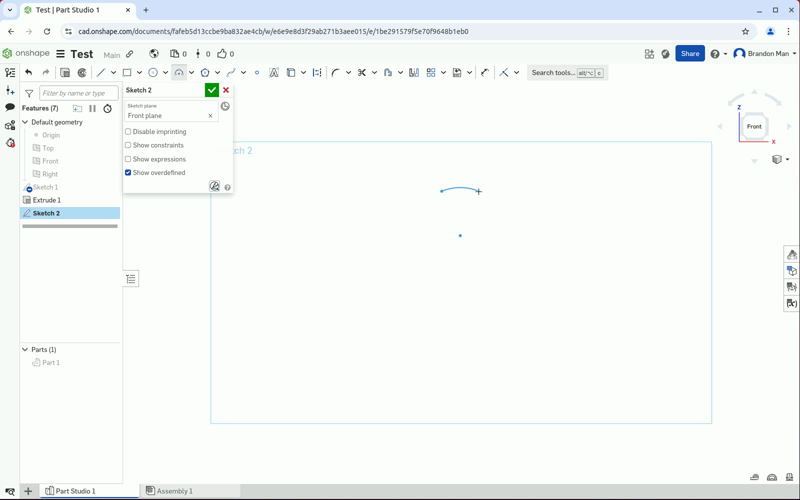
mouse_move(460, 378)
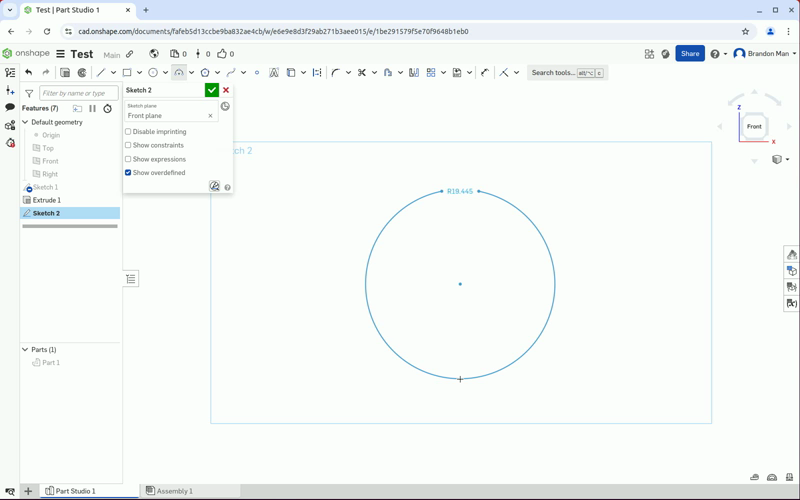
click(460, 378)
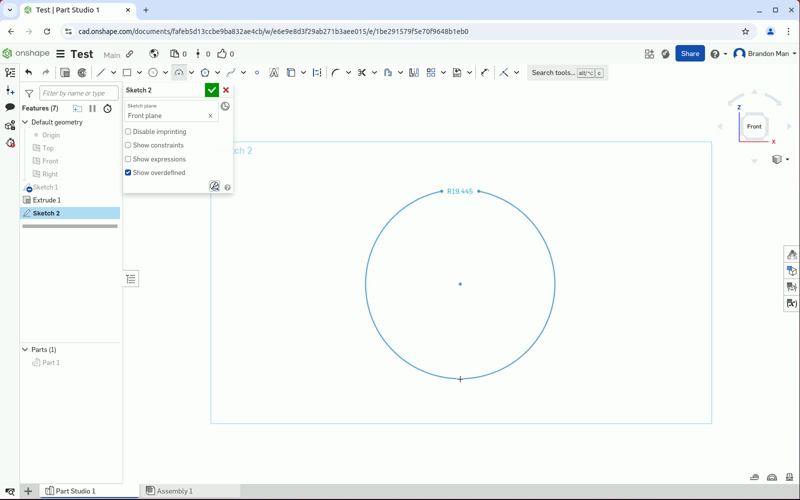
key_up(shift)
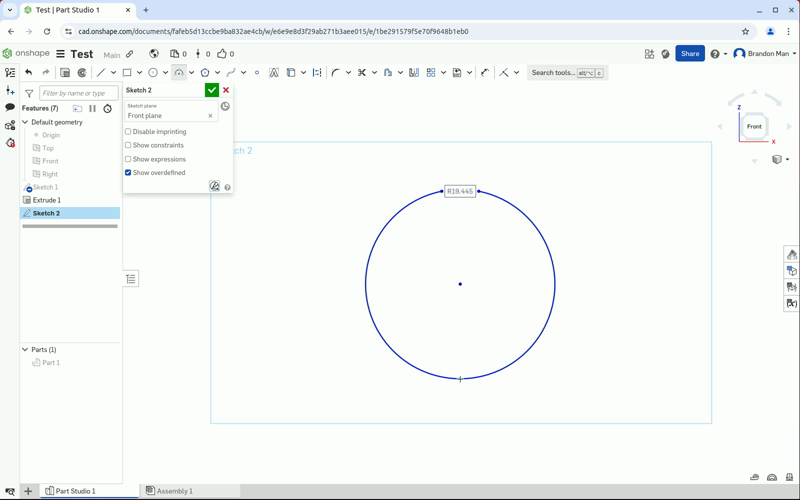
mouse_move(478, 191)
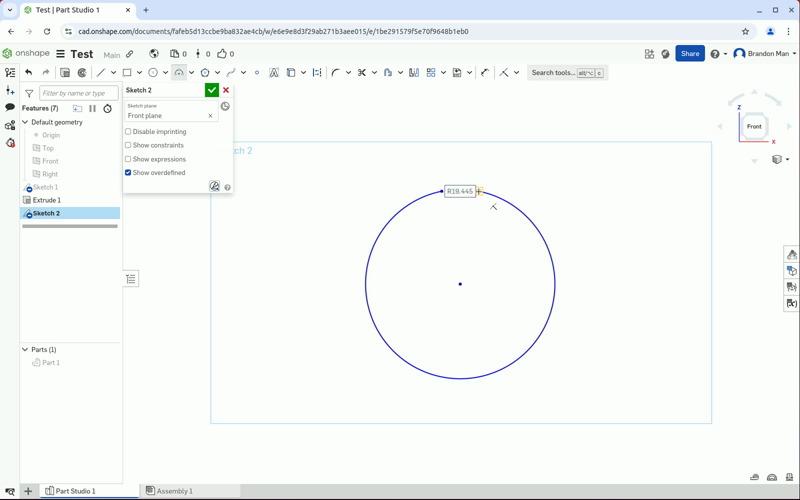
click(478, 191)
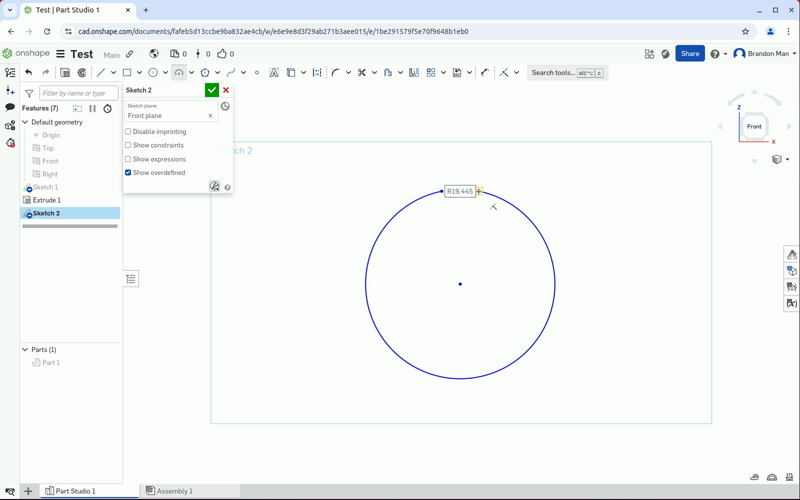
mouse_move(441, 191)
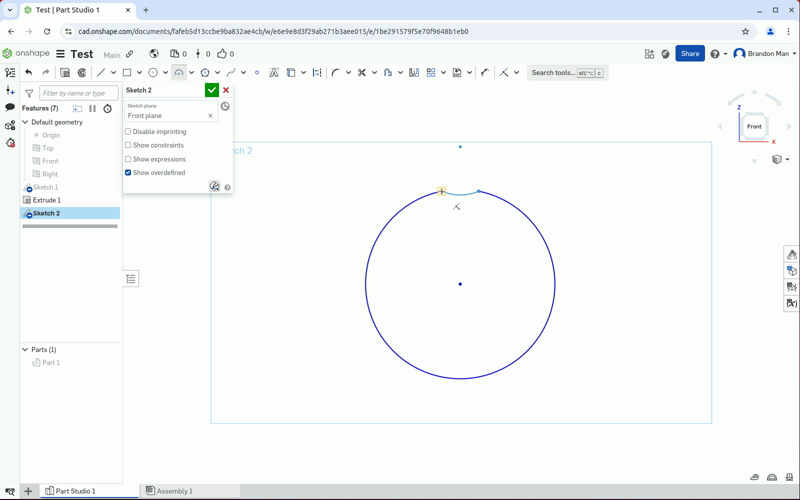
click(441, 191)
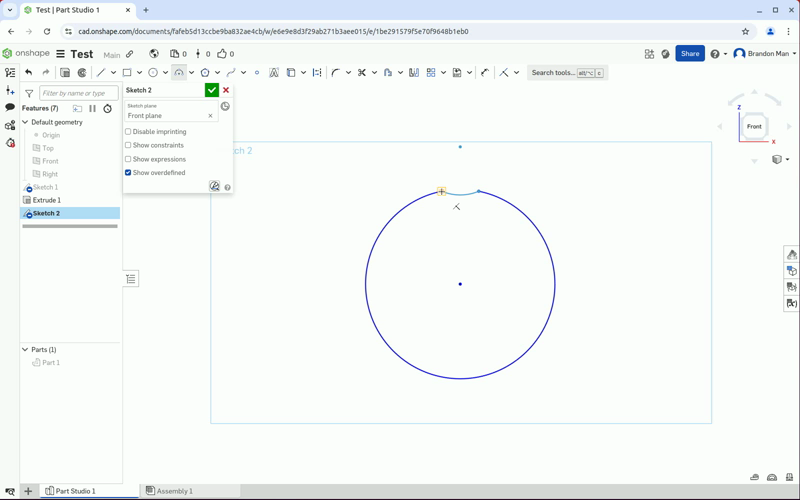
key_down(shift)
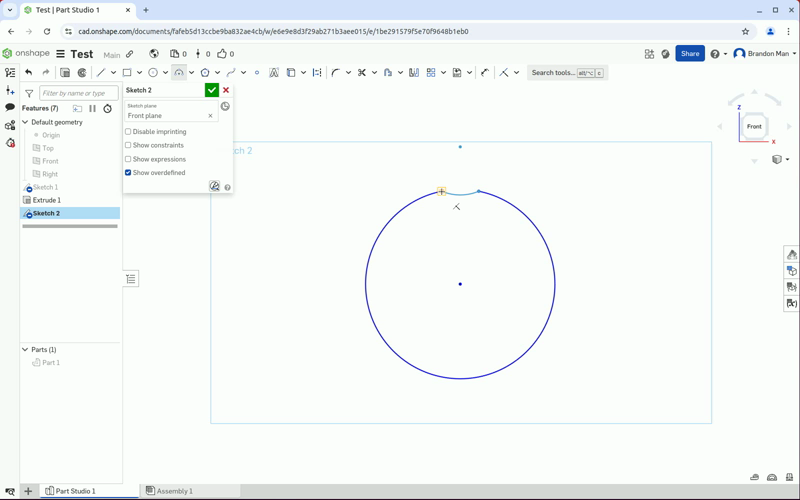
mouse_move(460, 208)
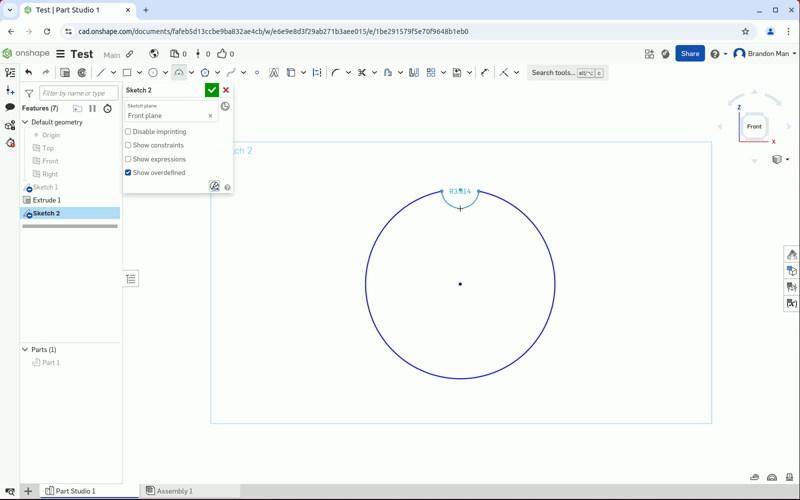
click(460, 208)
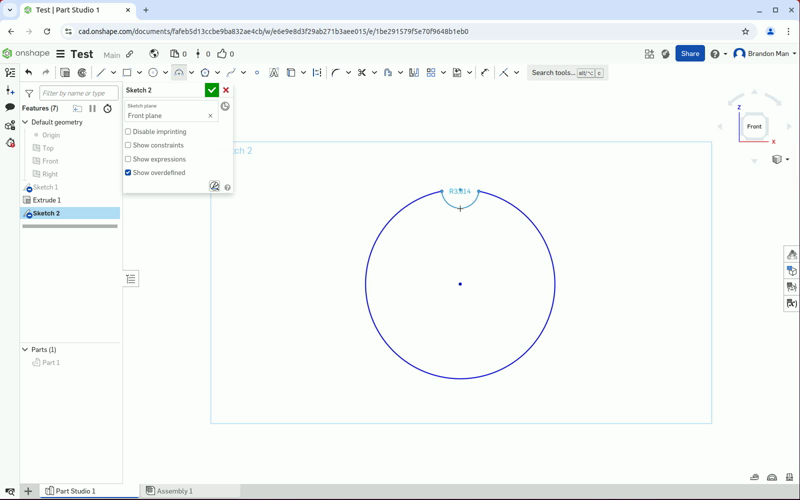
key_up(shift)
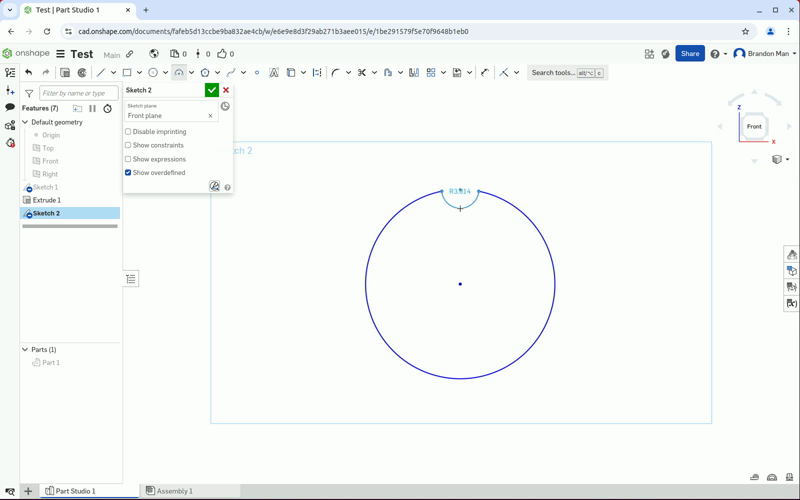
key(esc)
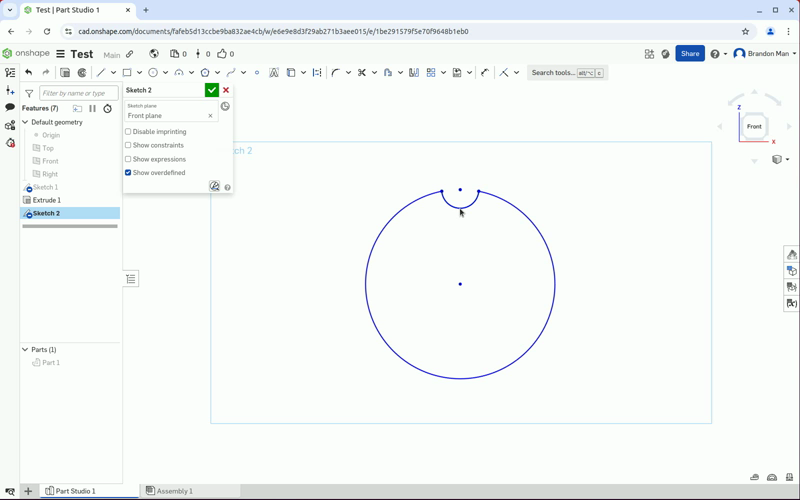
mouse_move(502, 241)
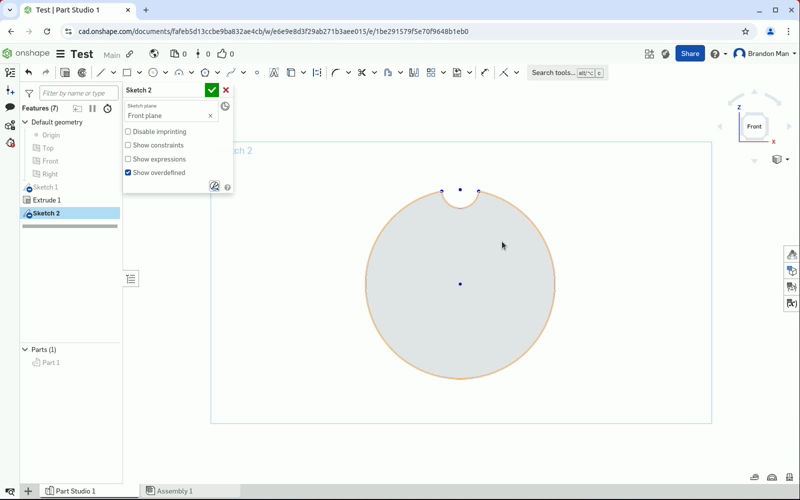
click(502, 241)
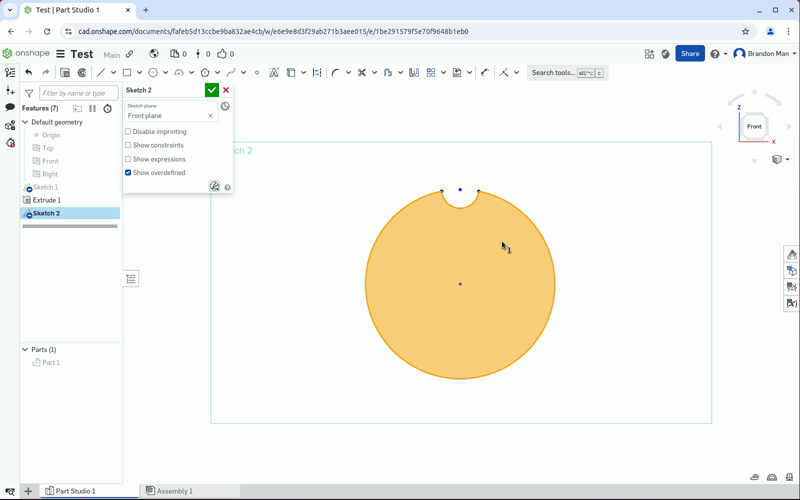
mouse_move(73, 352)
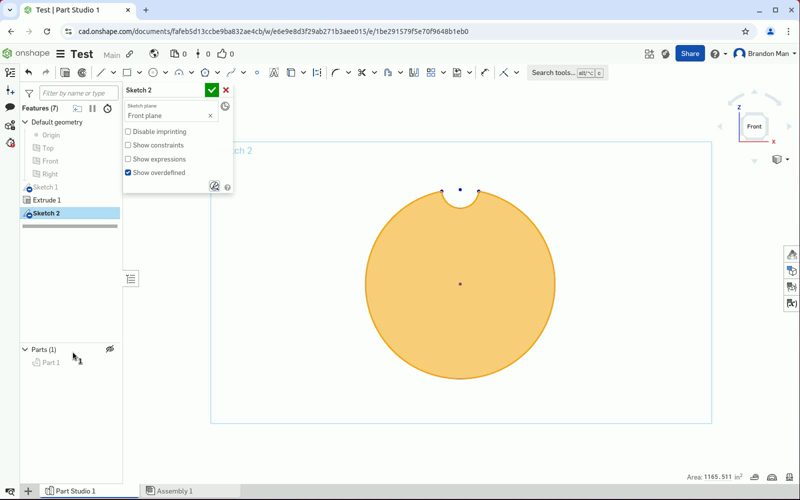
key(shift+y)
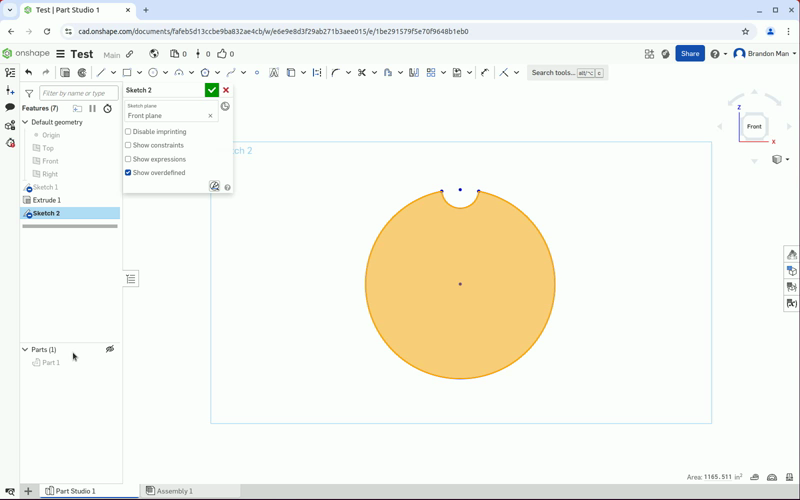
key(shift+e)
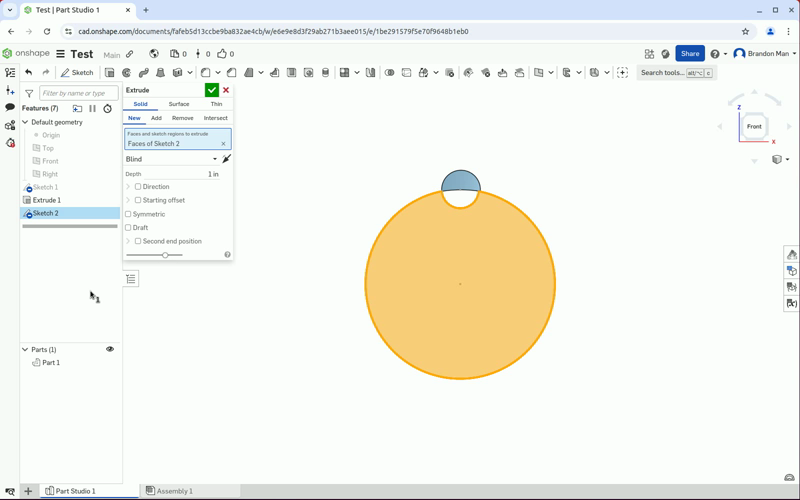
mouse_move(143, 106)
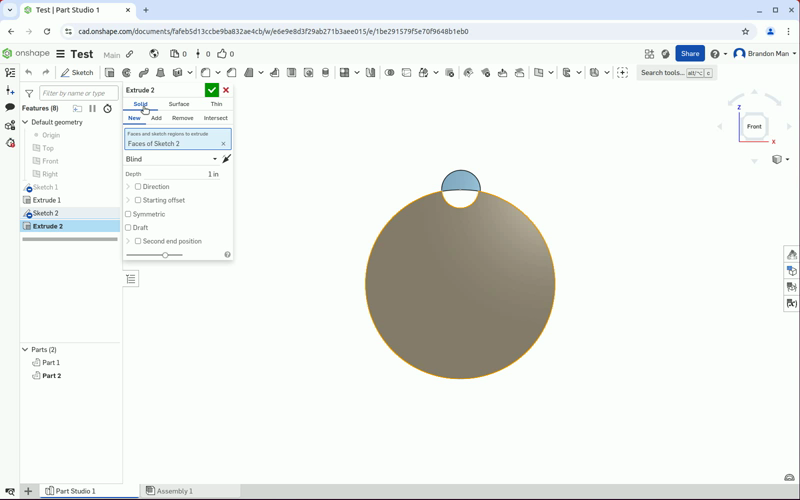
click(143, 106)
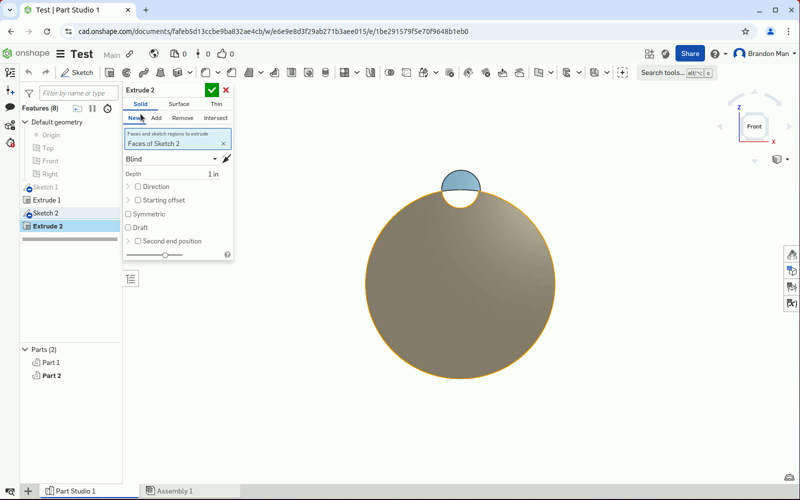
mouse_move(137, 120)
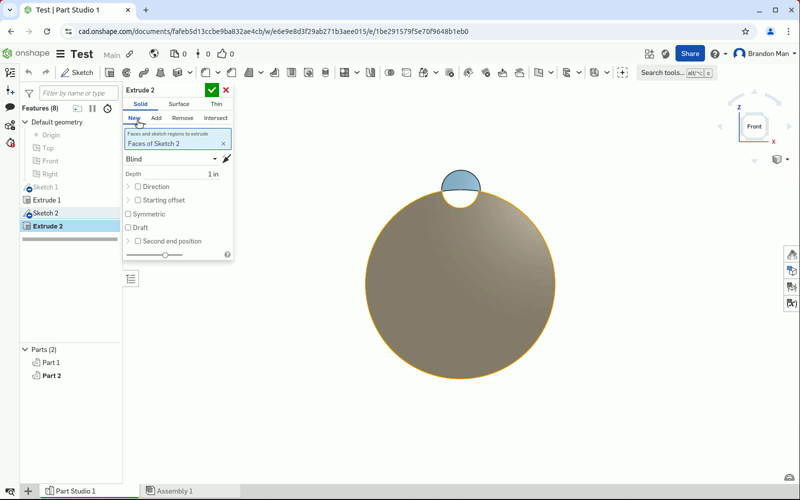
click(137, 120)
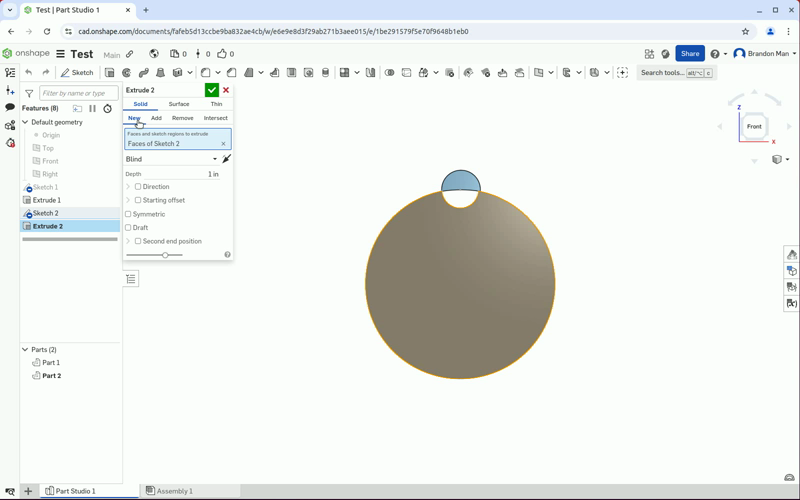
key(tab, 4)
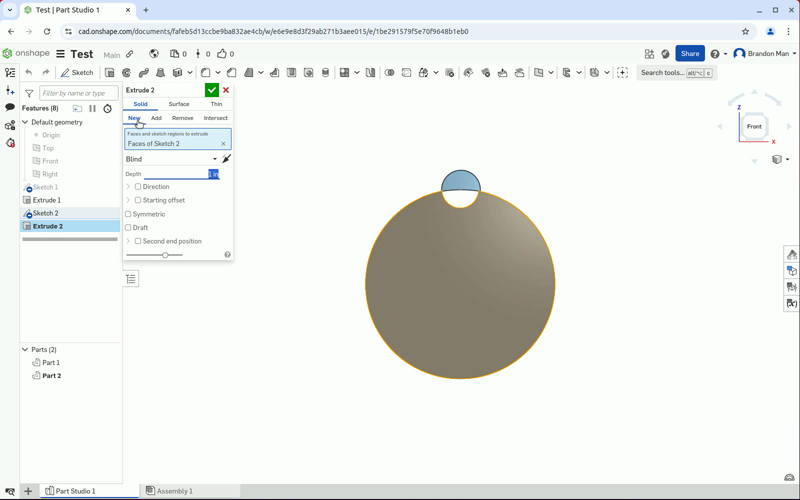
text(7.703)
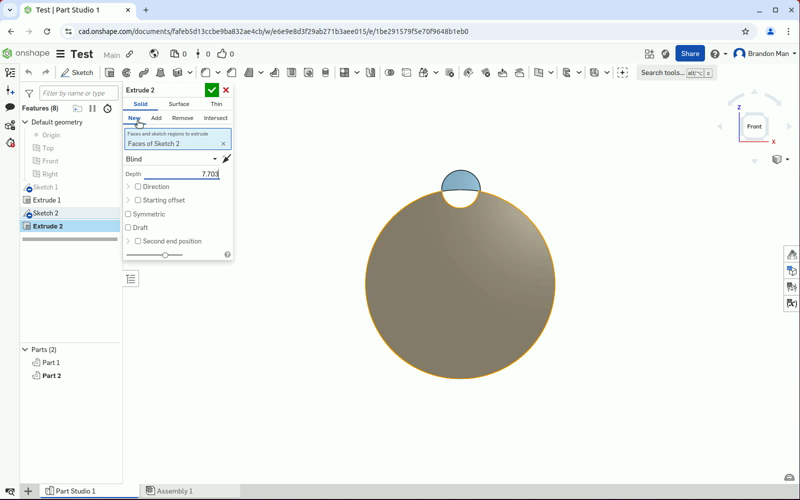
key(enter)
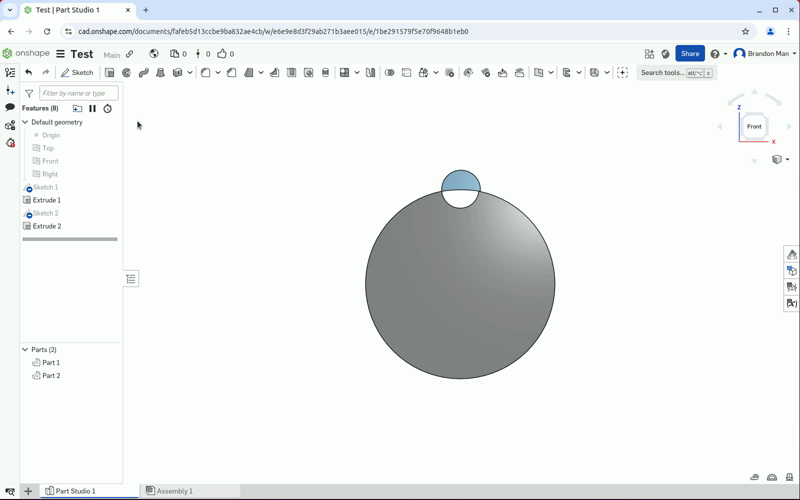
key(shift+h)
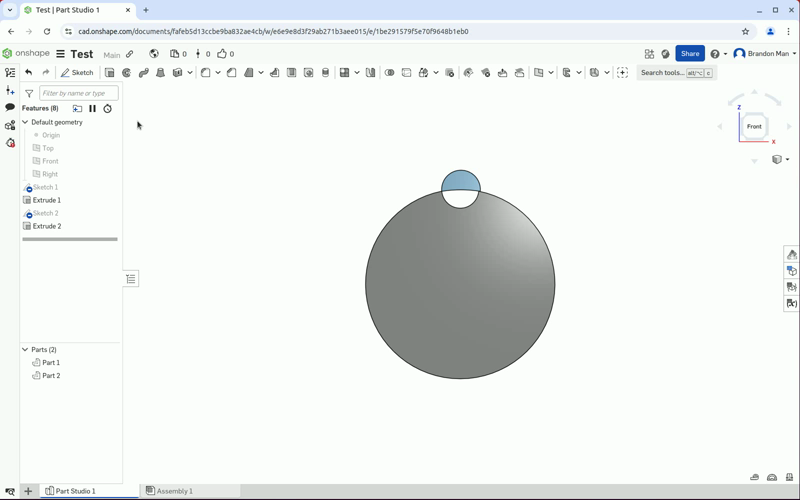
key(shift+h)
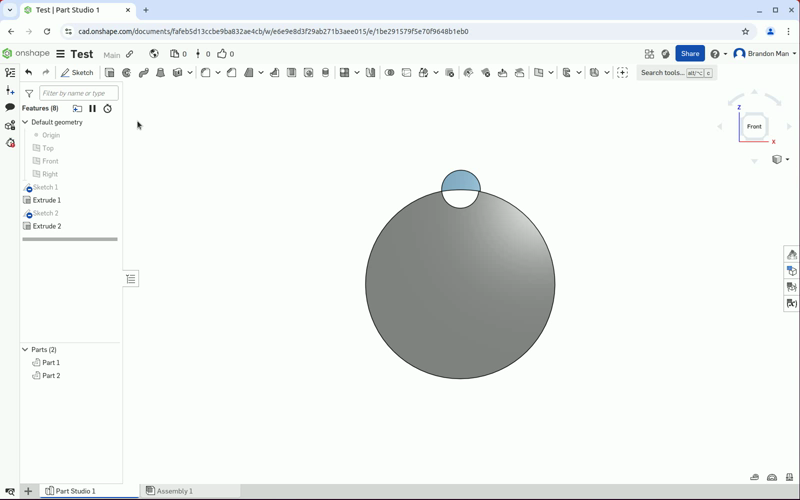
mouse_move(73, 189)
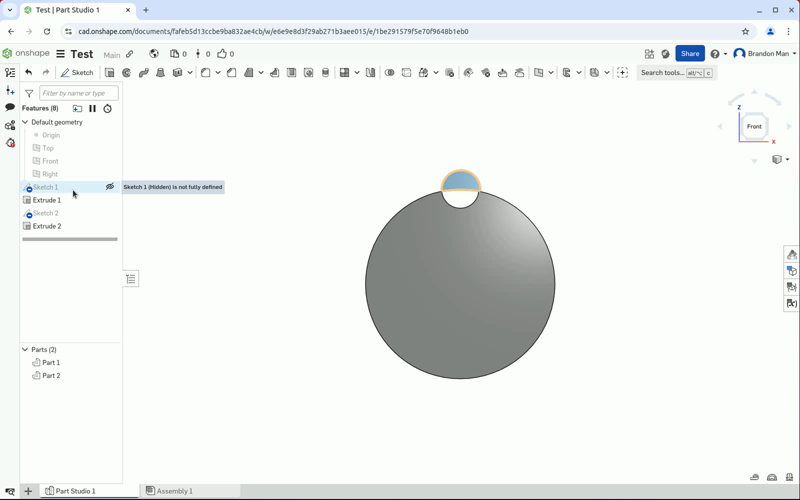
click(73, 189)
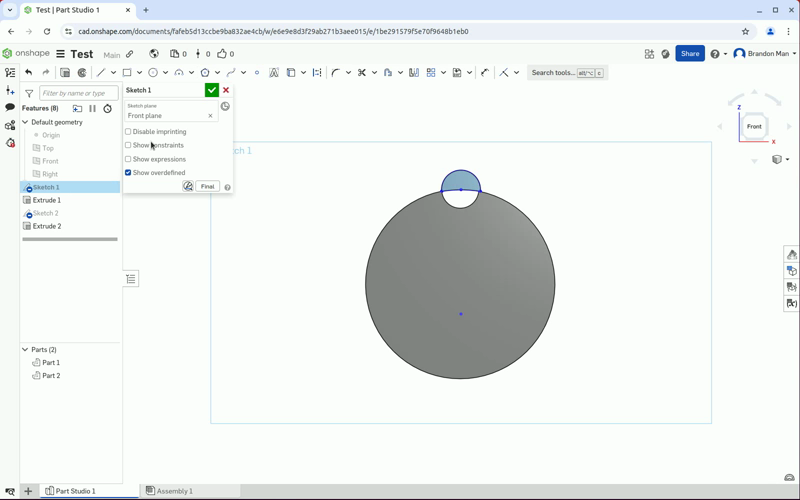
mouse_move(229, 92)
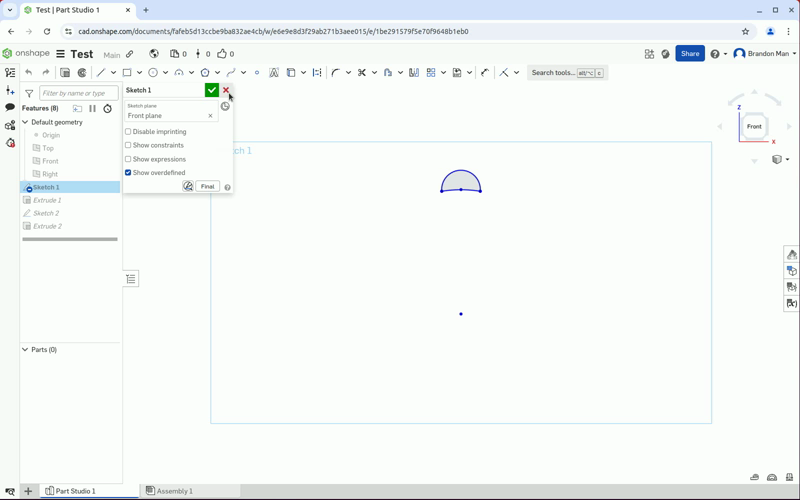
click(229, 92)
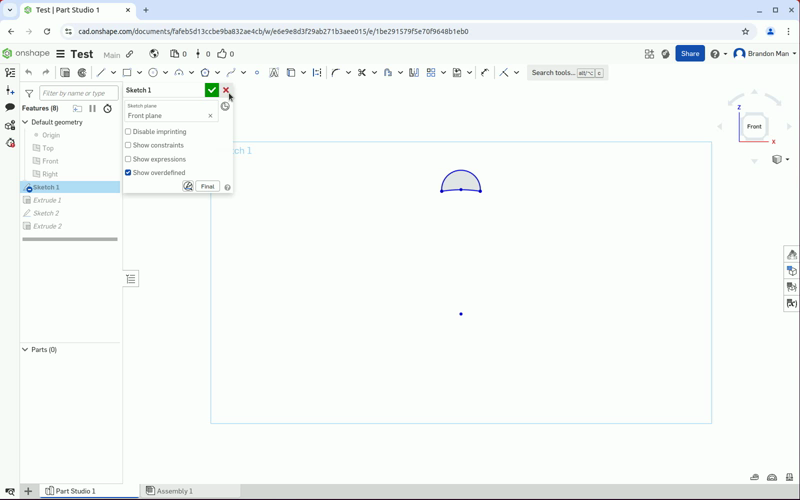
key(shift+s)
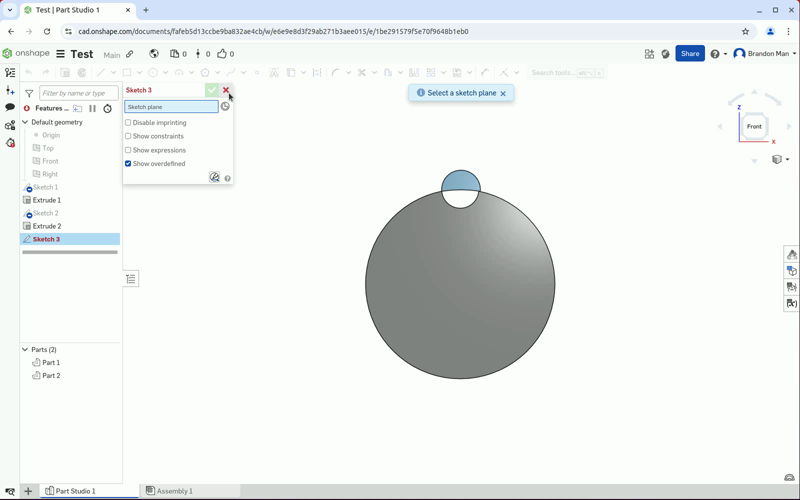
mouse_move(73, 163)
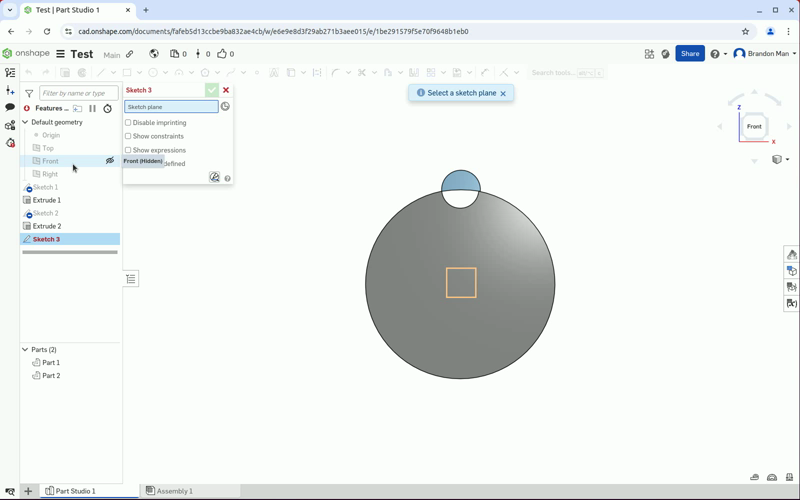
click(73, 163)
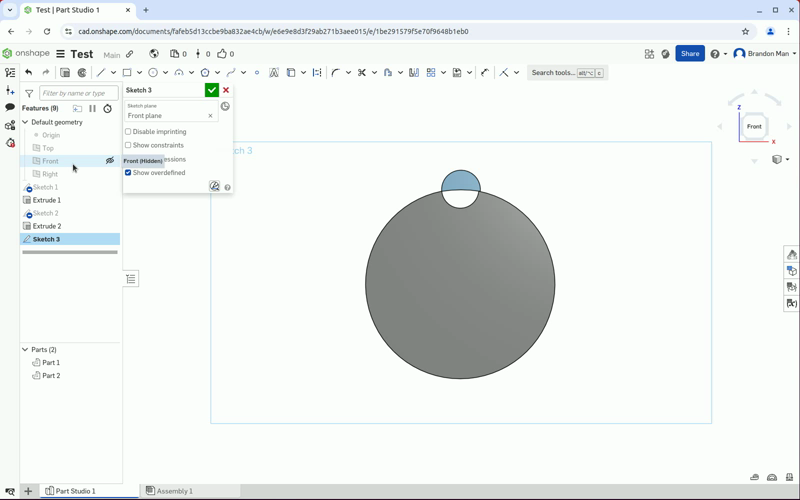
mouse_move(73, 352)
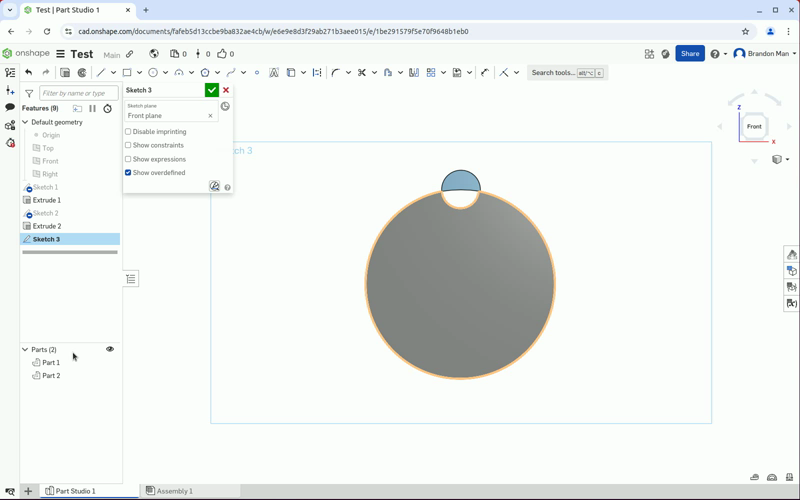
key(y)
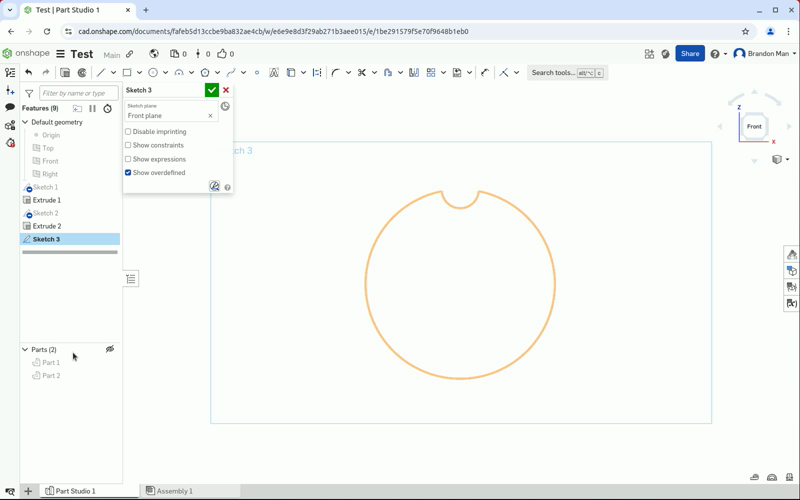
key(a)
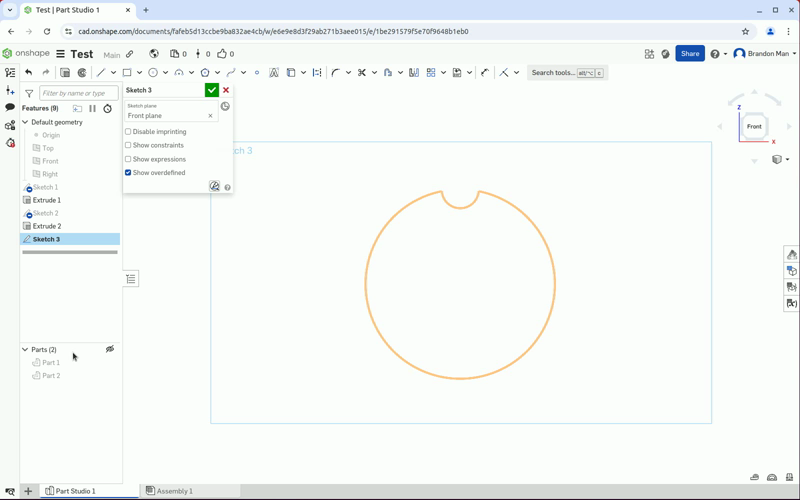
key_down(shift)
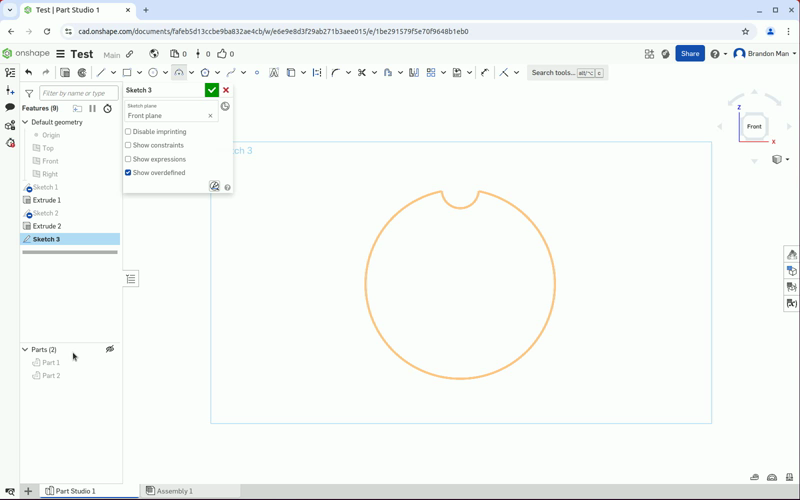
mouse_move(441, 191)
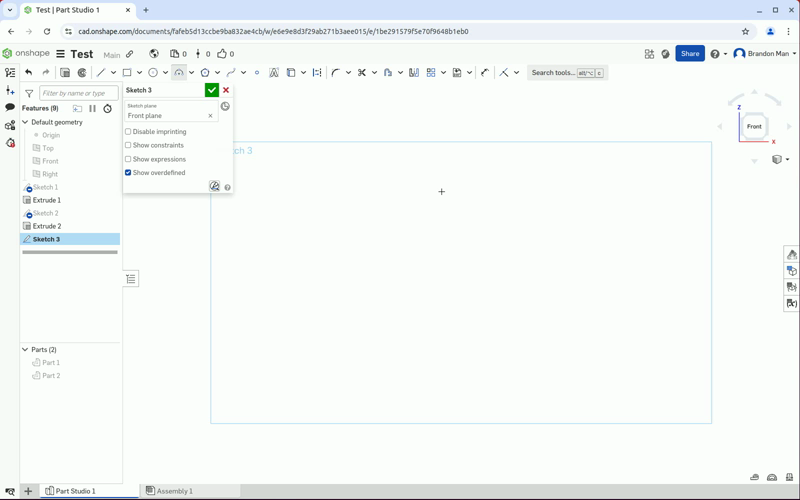
click(441, 191)
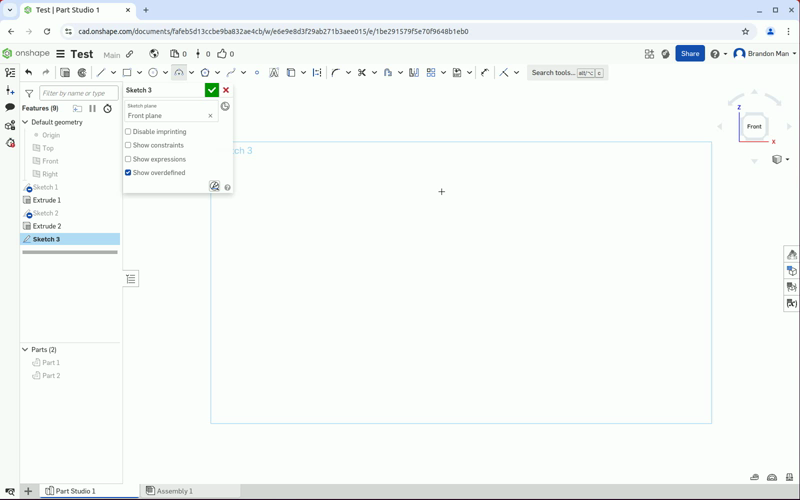
key_up(shift)
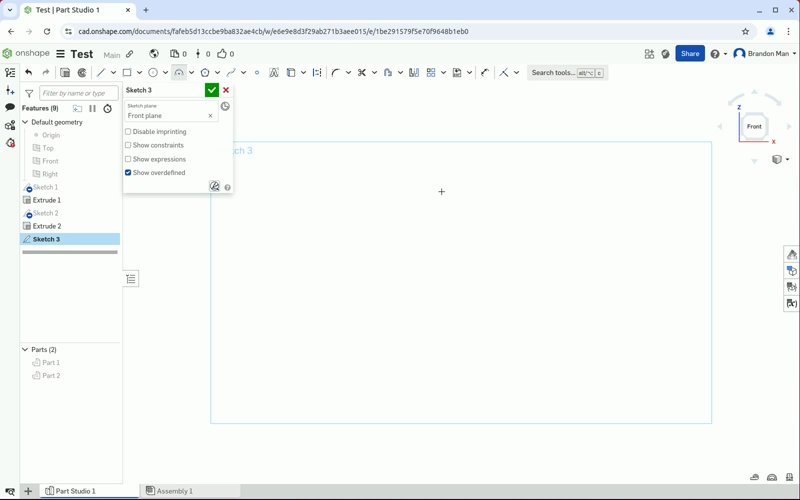
key_down(shift)
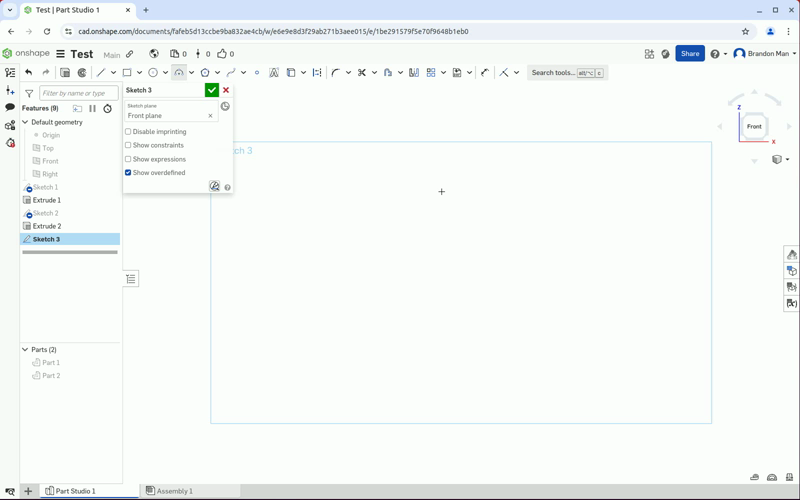
mouse_move(480, 191)
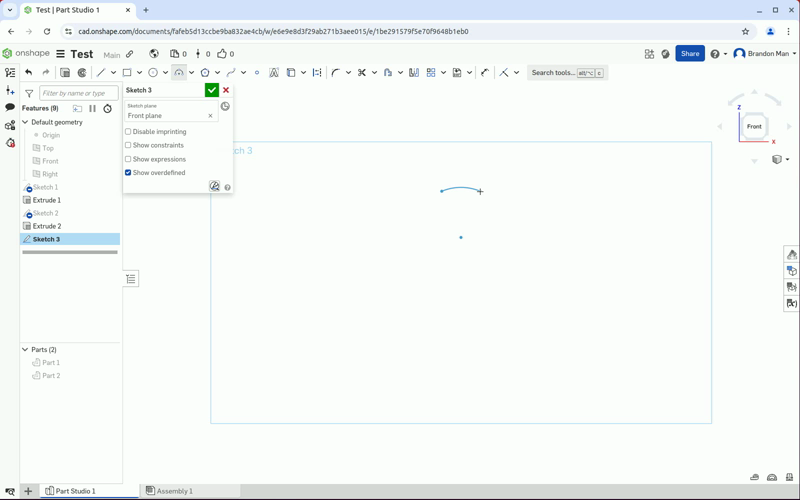
click(480, 191)
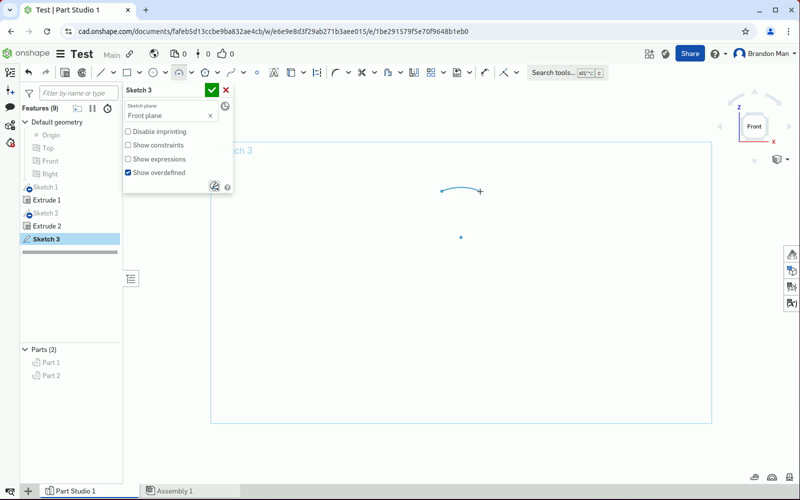
mouse_move(461, 208)
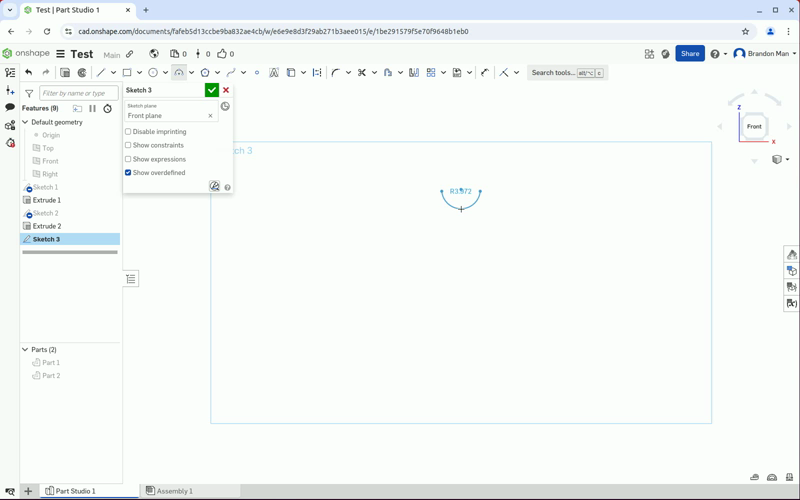
click(461, 208)
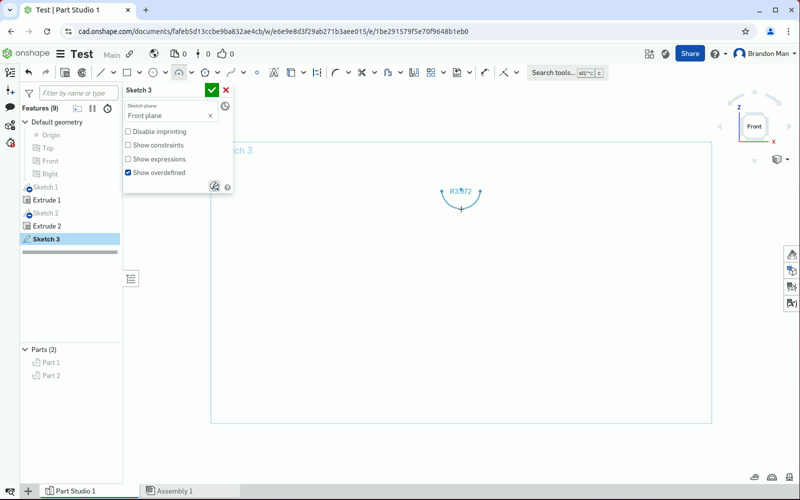
key_up(shift)
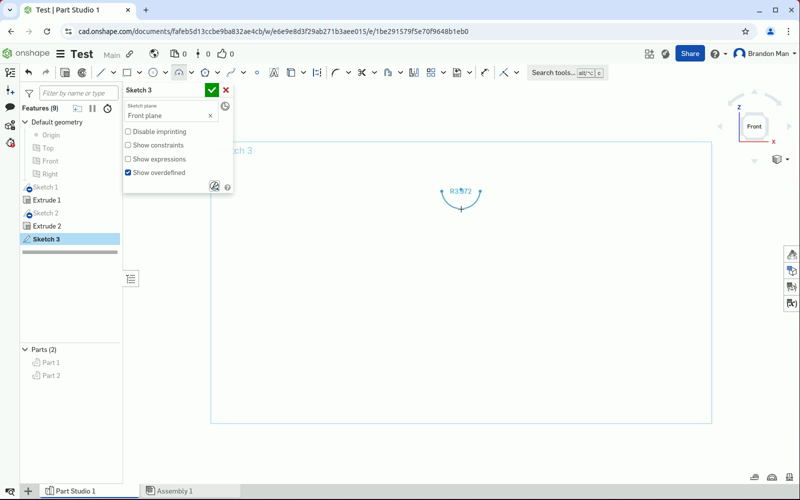
mouse_move(480, 191)
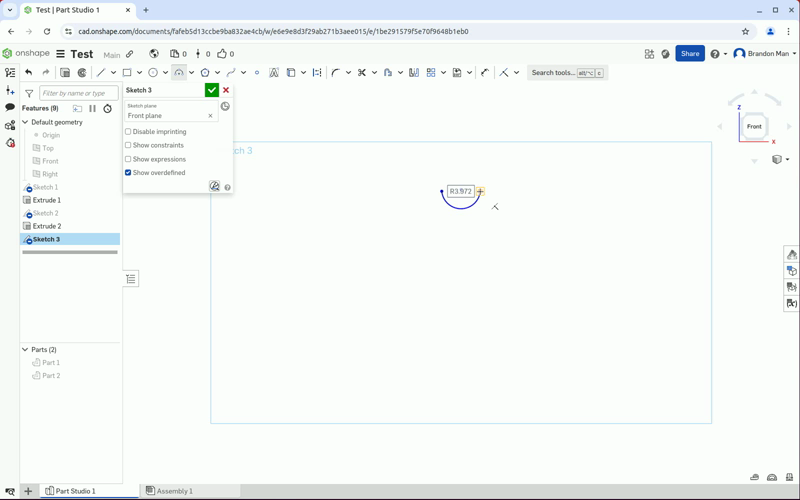
click(480, 191)
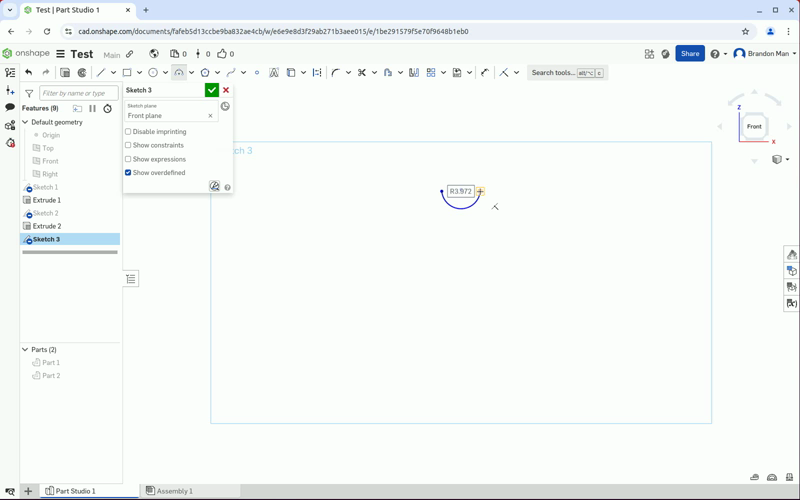
mouse_move(441, 191)
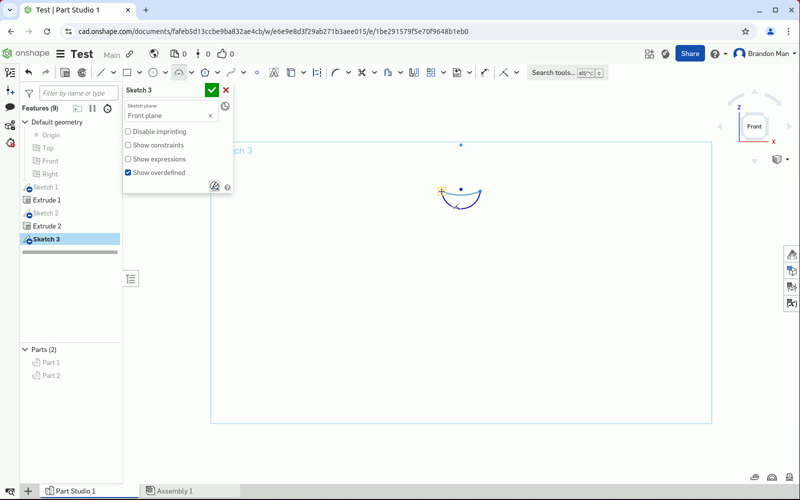
click(441, 191)
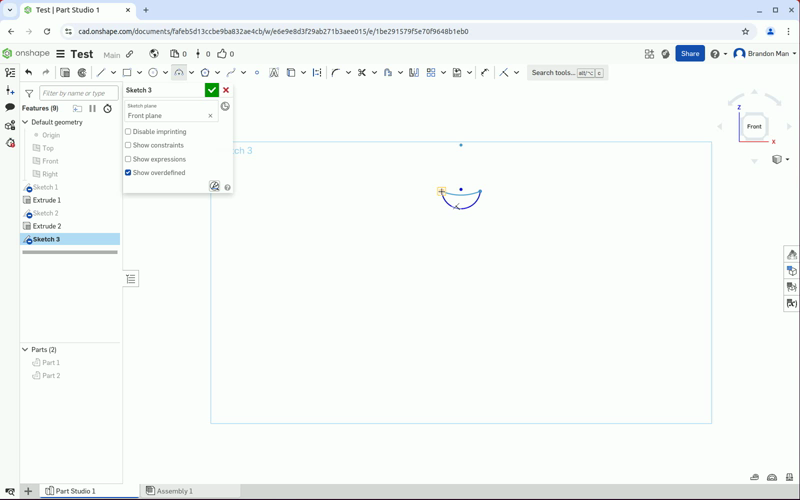
key_down(shift)
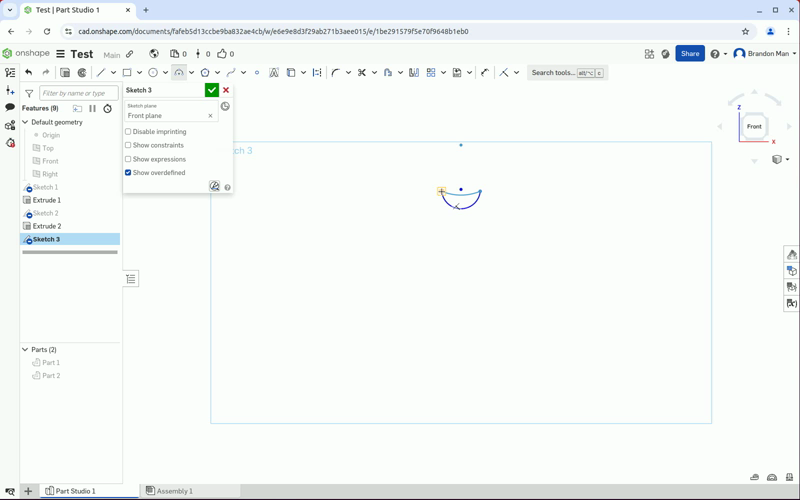
mouse_move(461, 189)
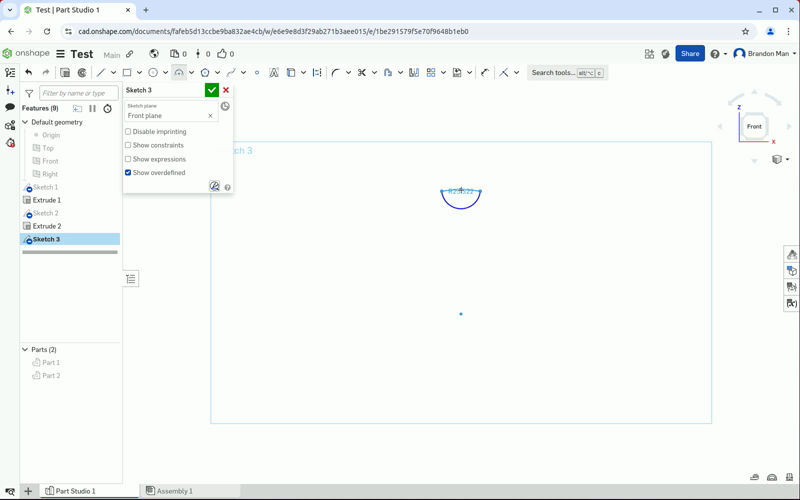
click(461, 189)
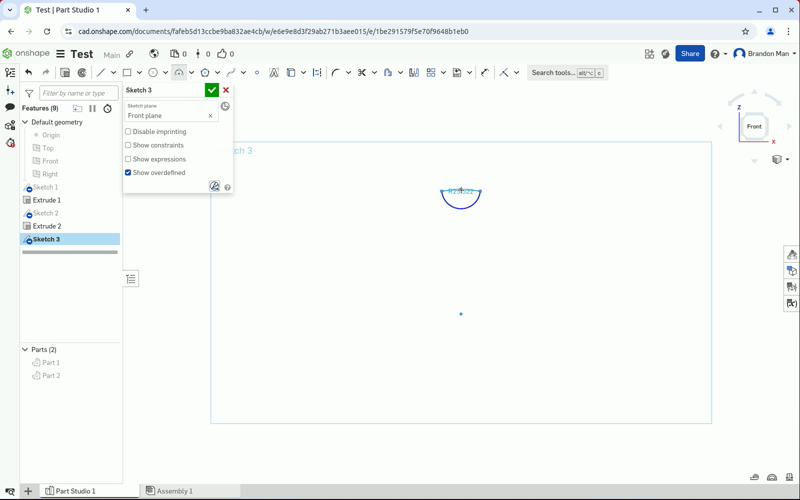
key_up(shift)
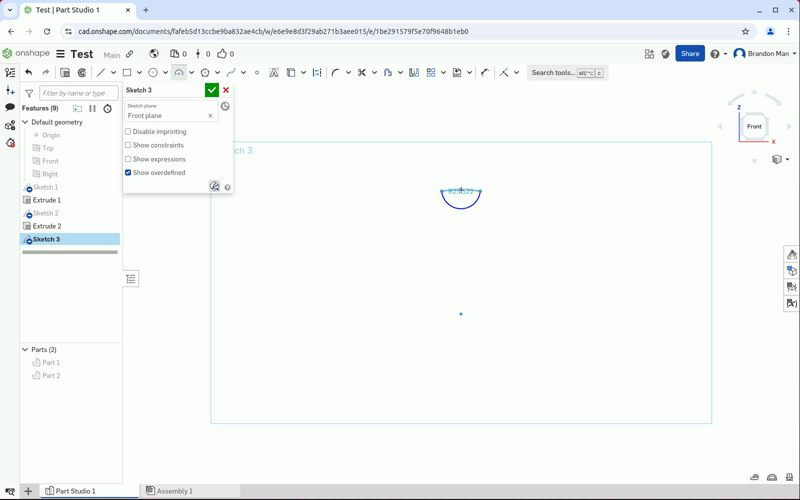
key(esc)
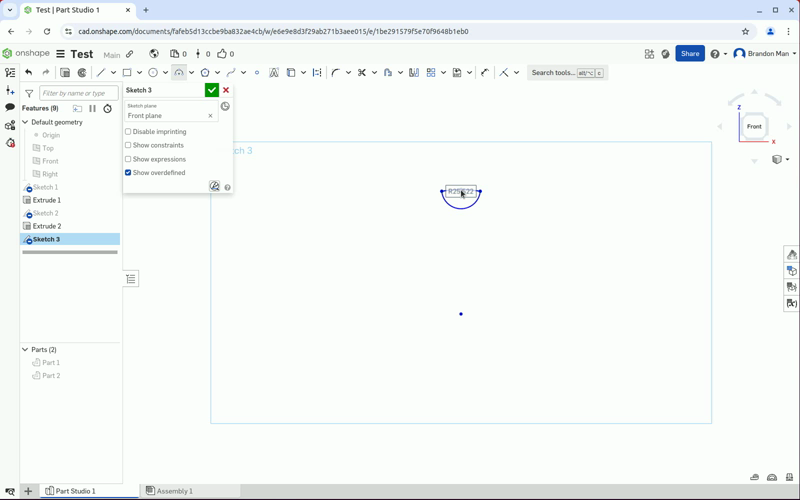
mouse_move(463, 197)
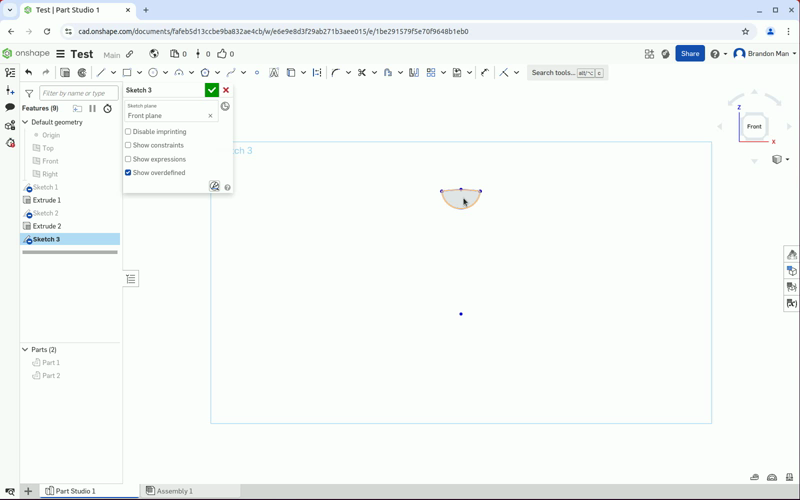
scroll(6)
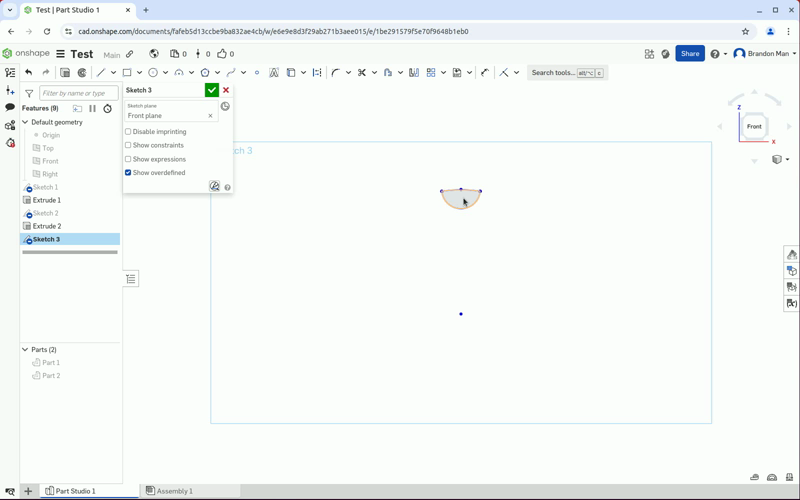
scroll(6)
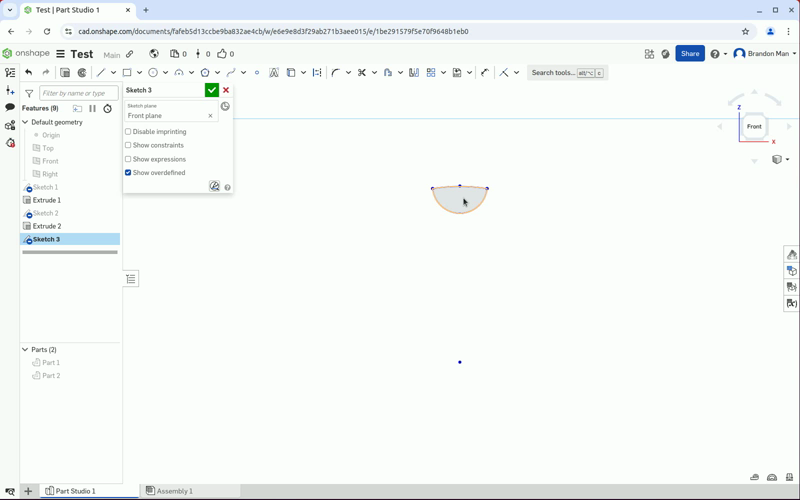
scroll(6)
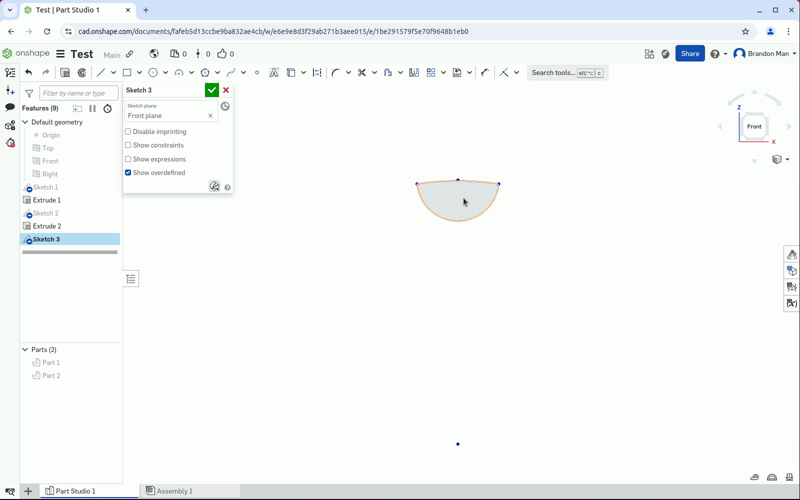
scroll(6)
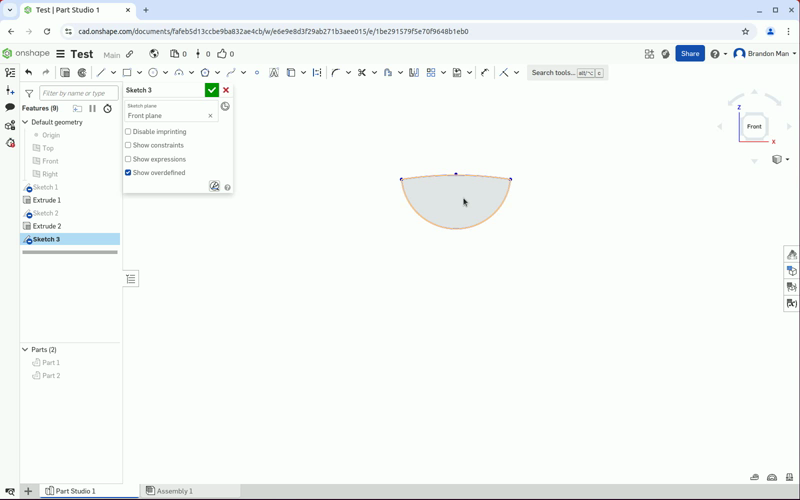
scroll(6)
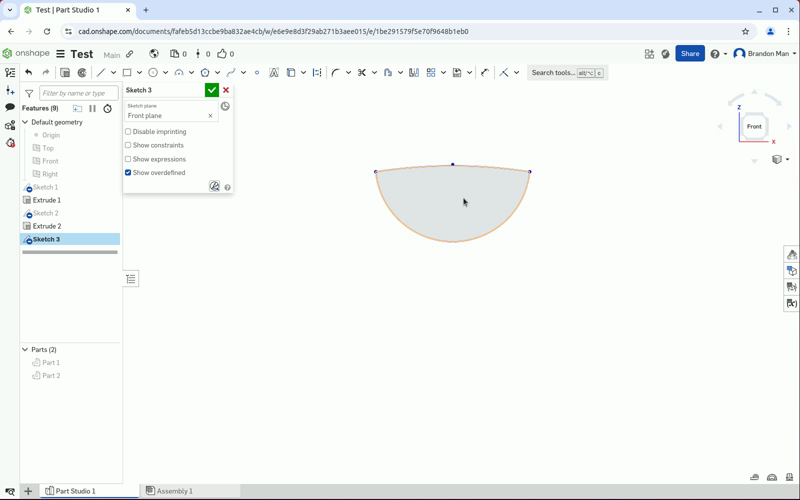
scroll(6)
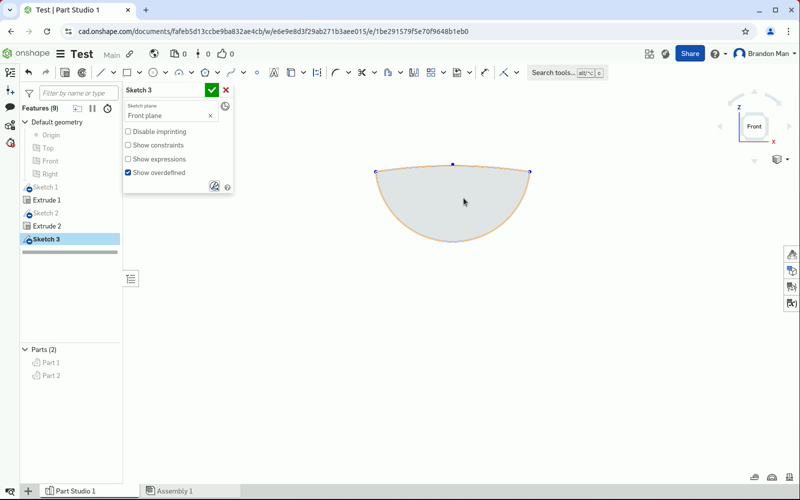
scroll(6)
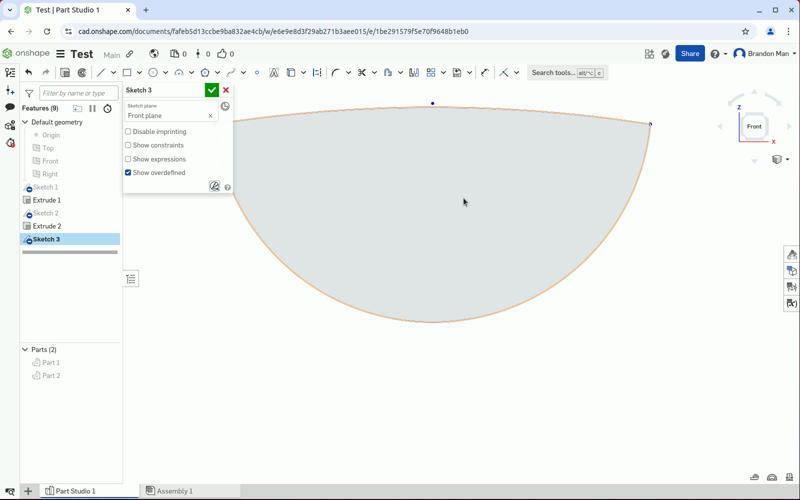
click(463, 197)
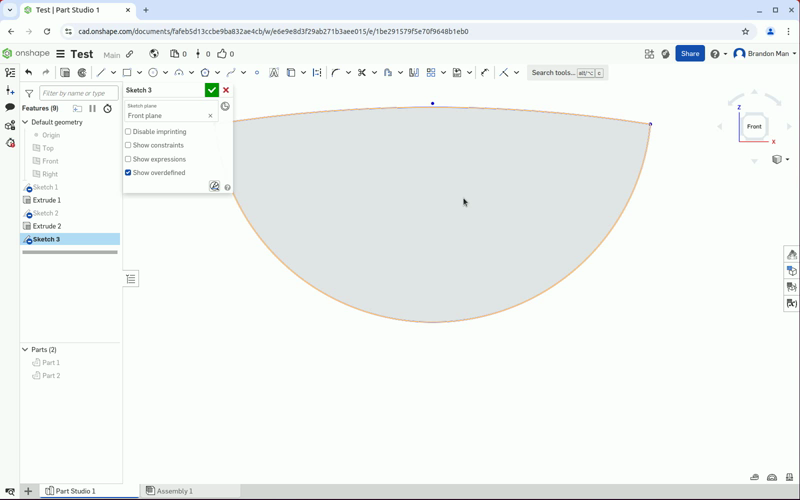
scroll(-6)
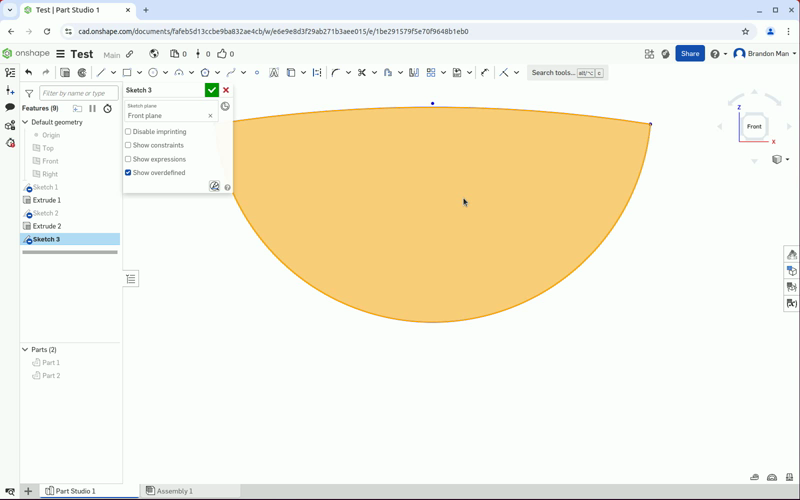
scroll(-6)
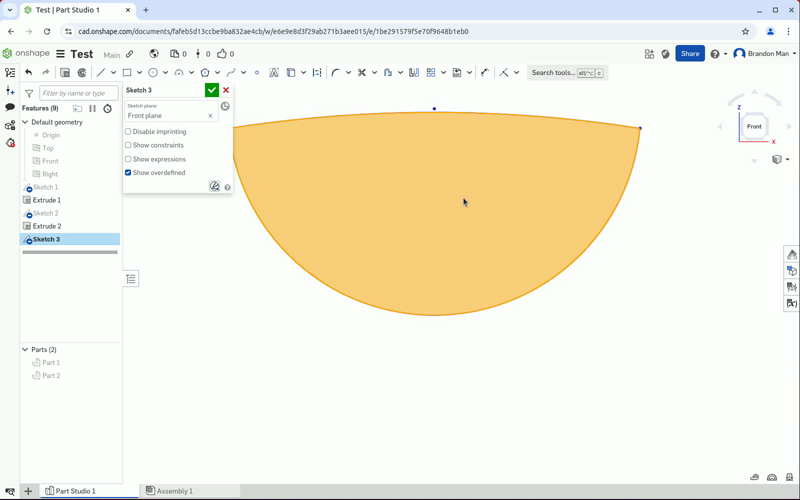
scroll(-6)
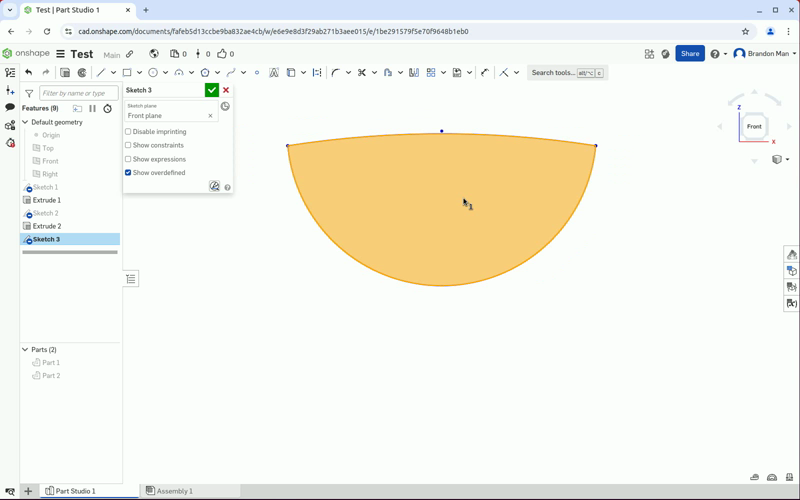
scroll(-6)
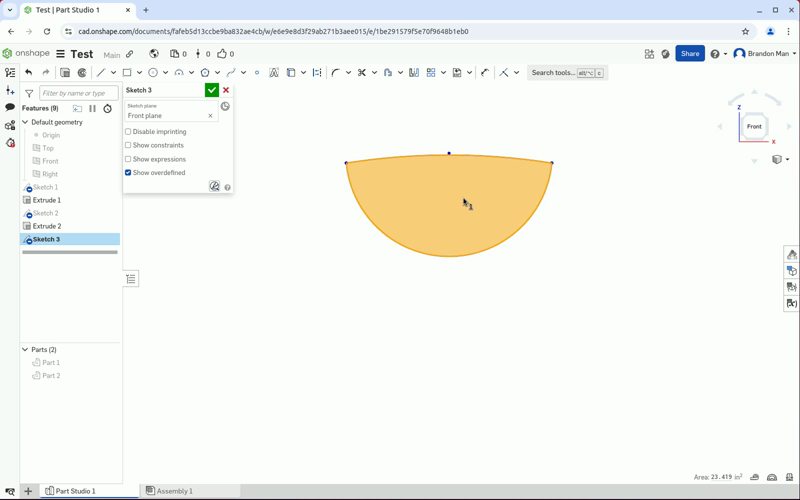
scroll(-6)
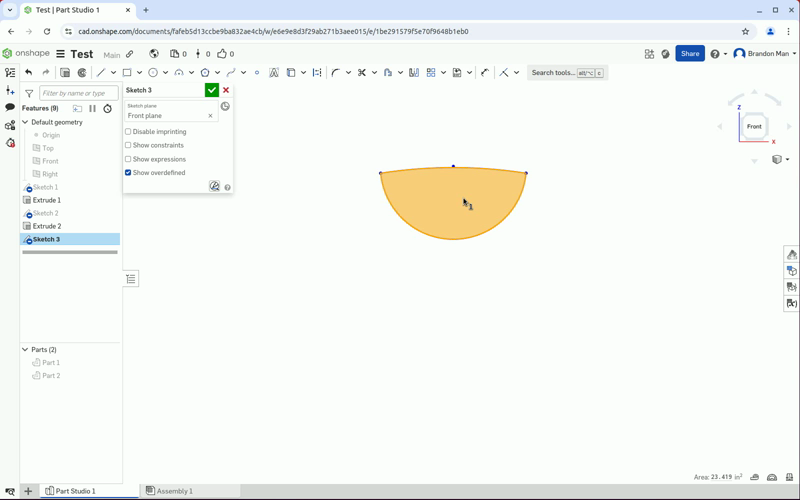
scroll(-6)
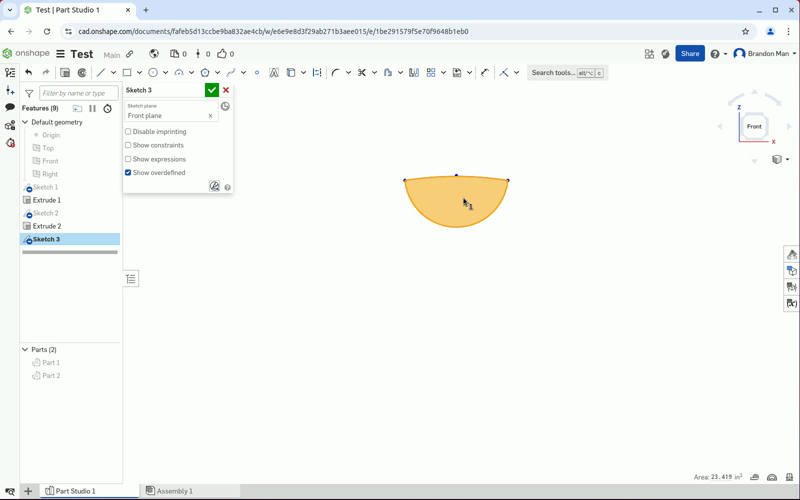
scroll(-6)
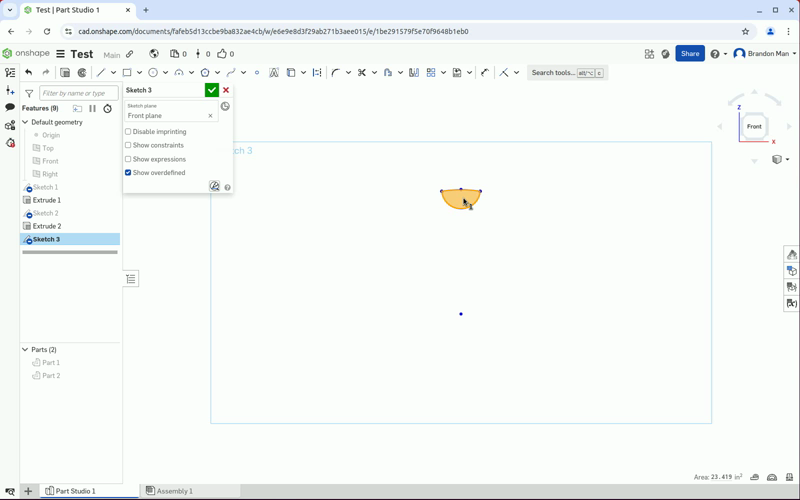
mouse_move(73, 352)
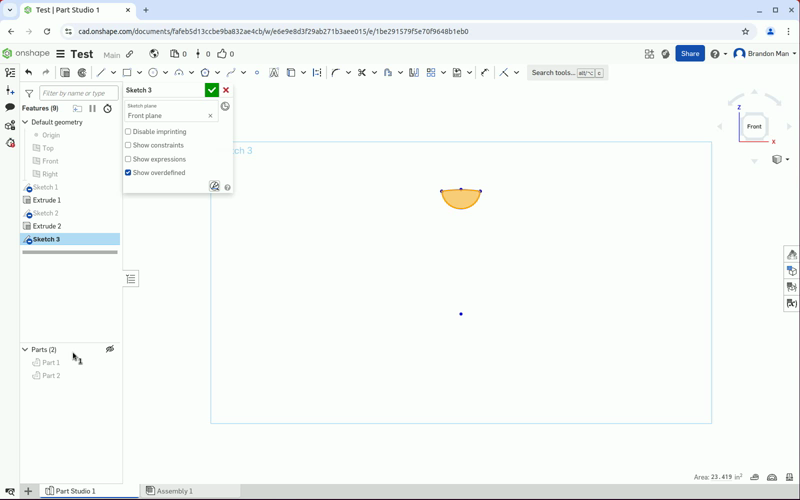
key(shift+y)
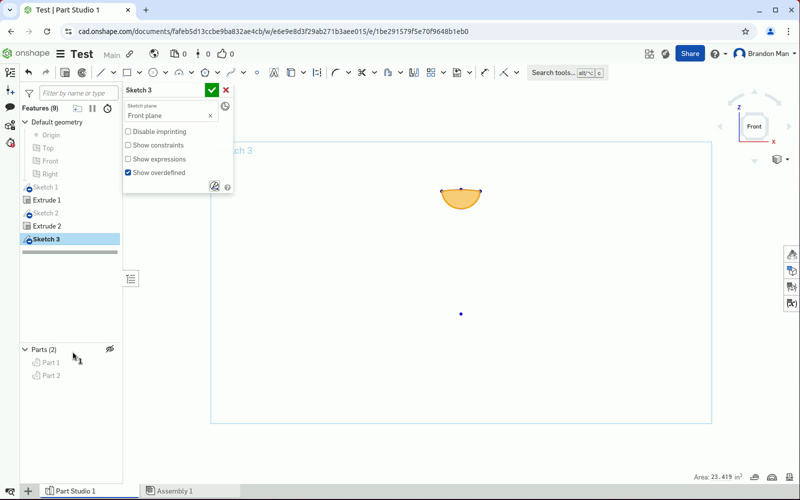
key(shift+e)
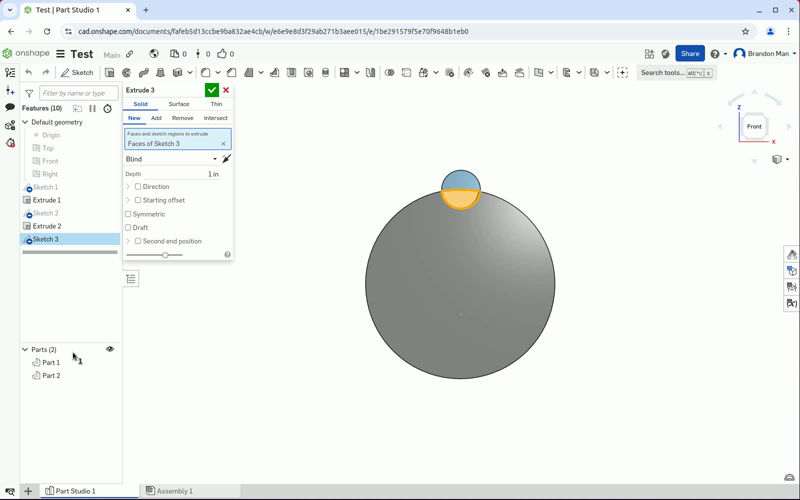
mouse_move(143, 106)
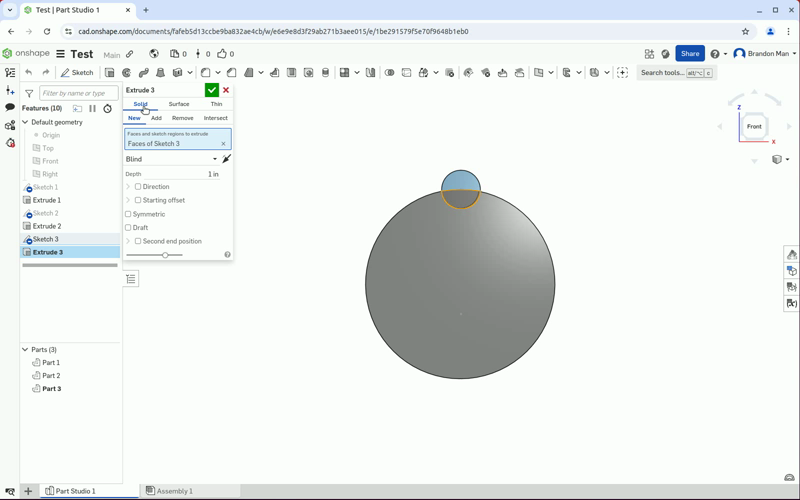
click(143, 106)
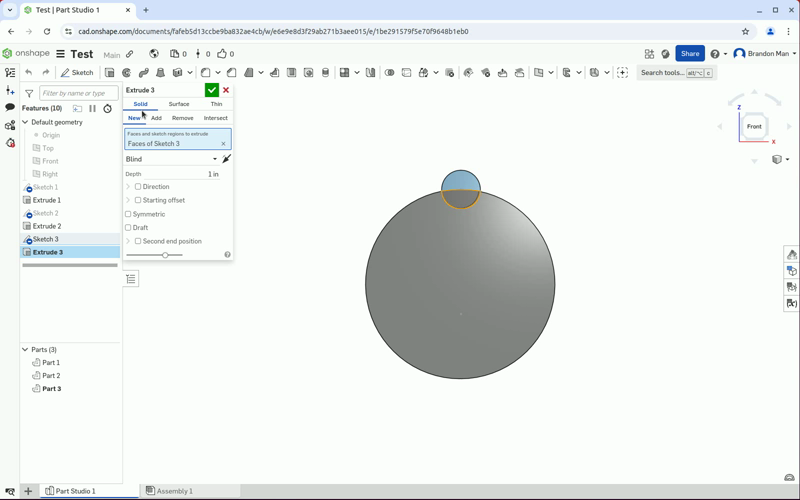
mouse_move(137, 120)
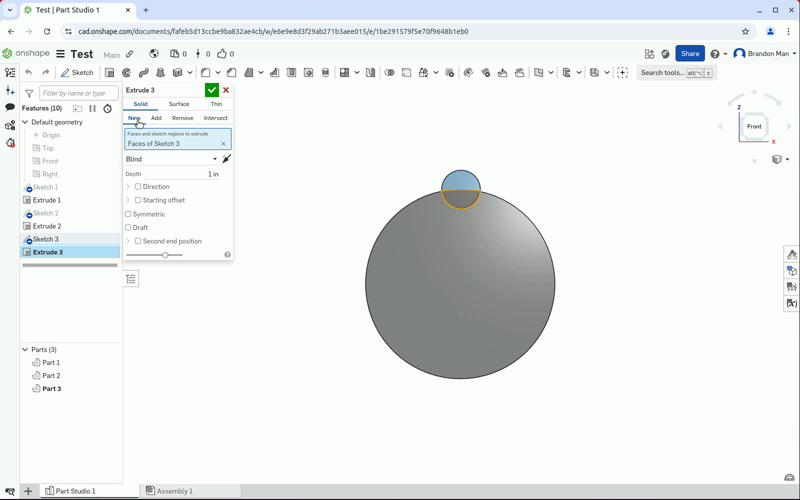
click(137, 120)
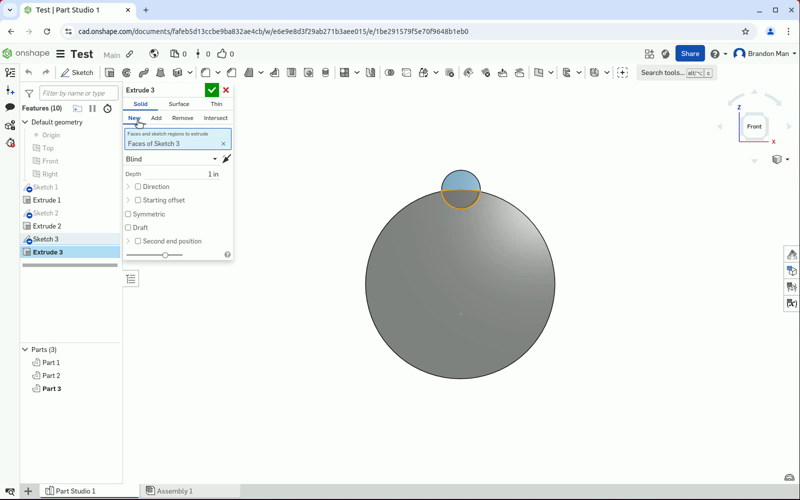
key(tab, 4)
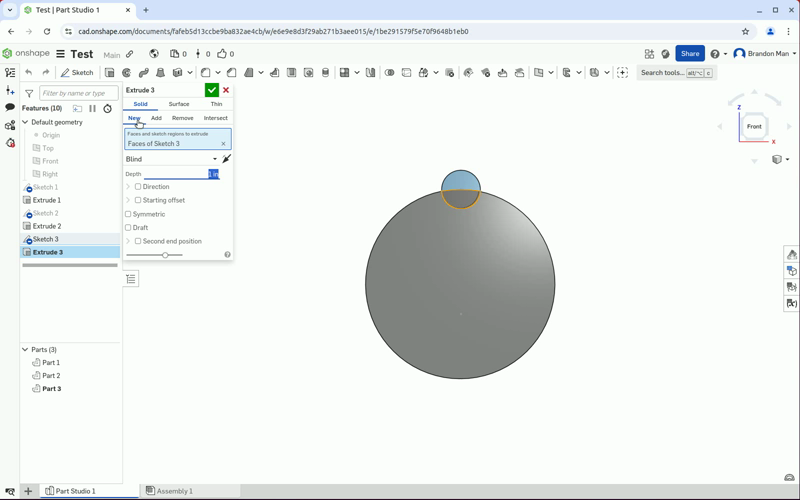
text(7.703)
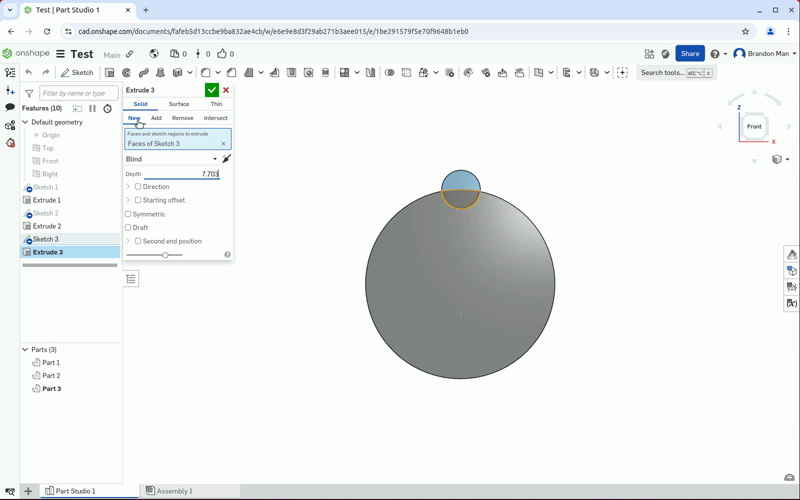
key(enter)
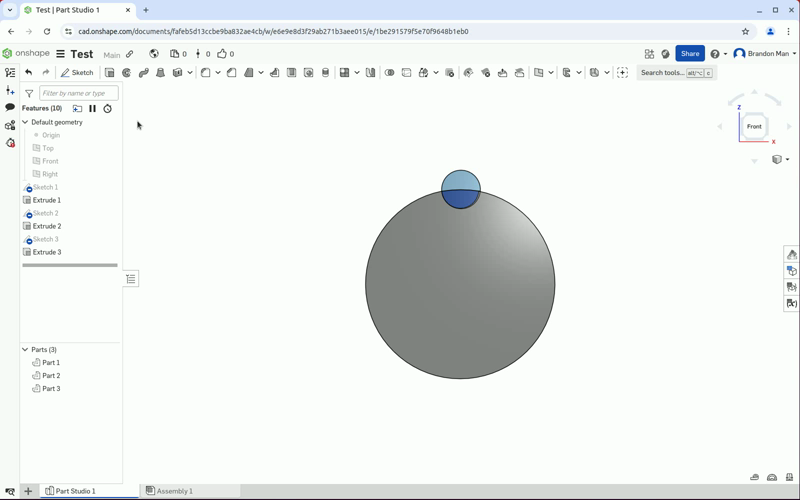
key(shift+h)
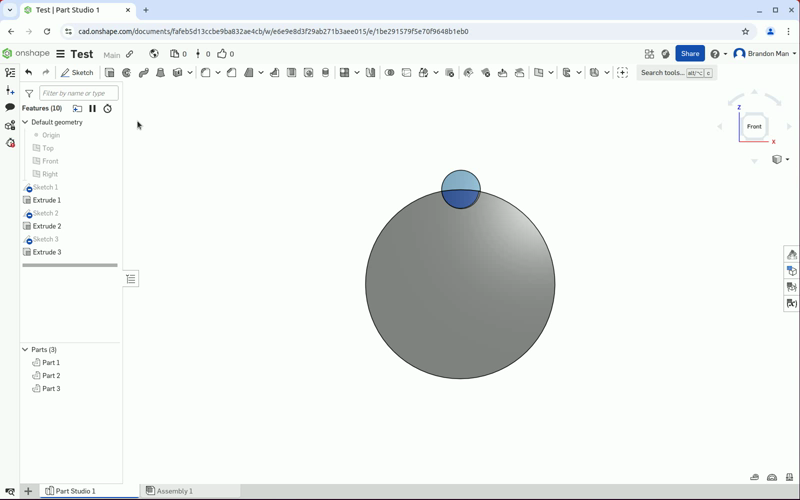
key(shift+h)
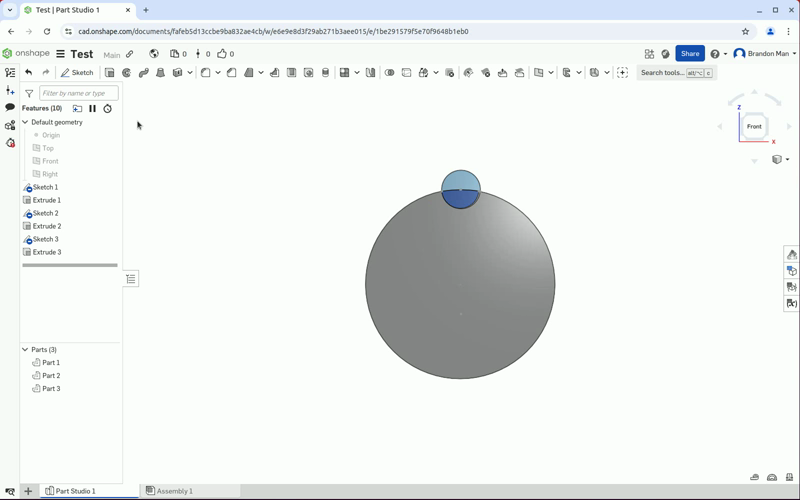
key(shift+7)
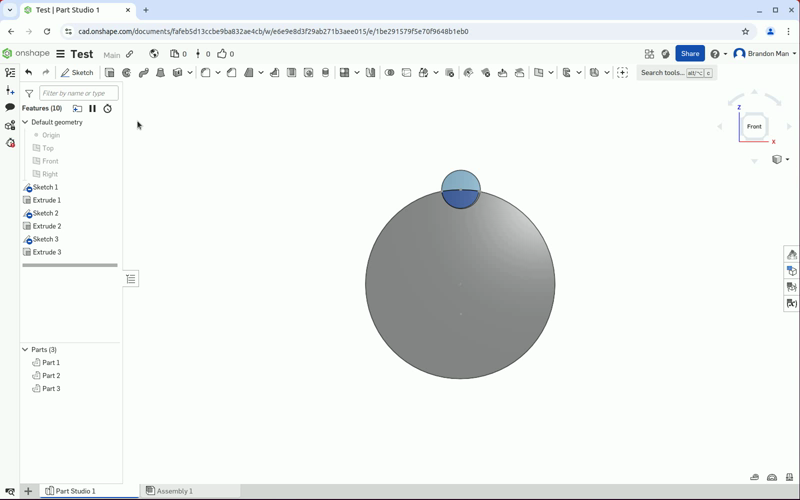
key(left, 2)
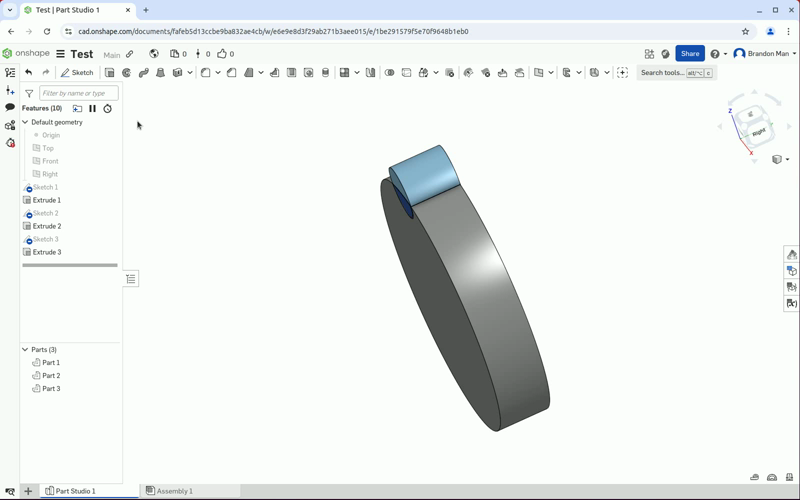
key(down, 2)
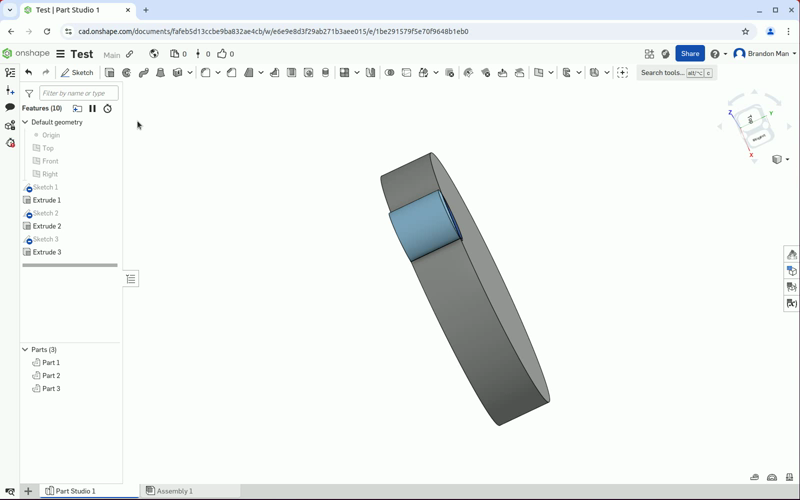
key(up, 2)
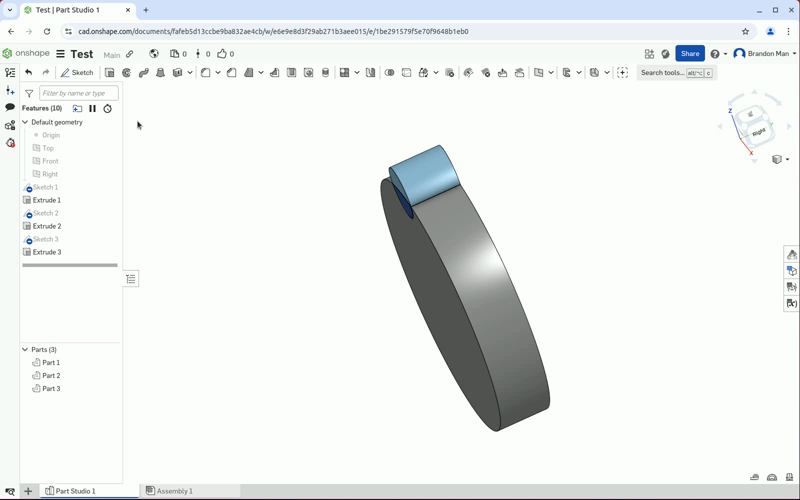
key(right, 2)
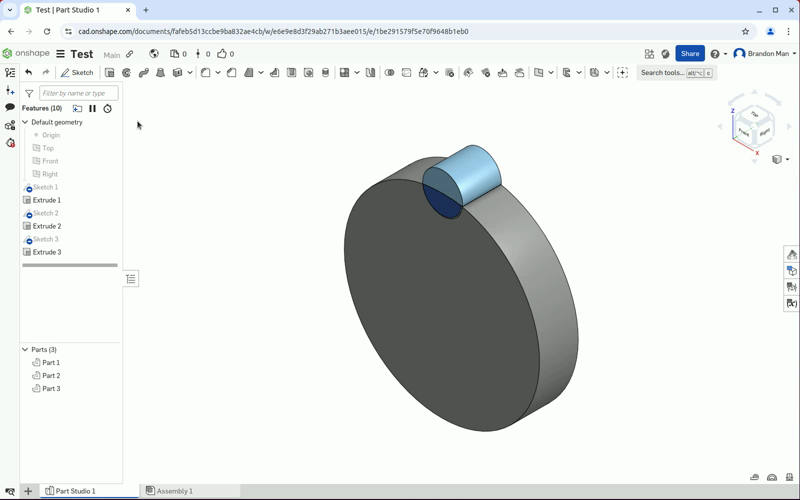
mouse_move(73, 189)
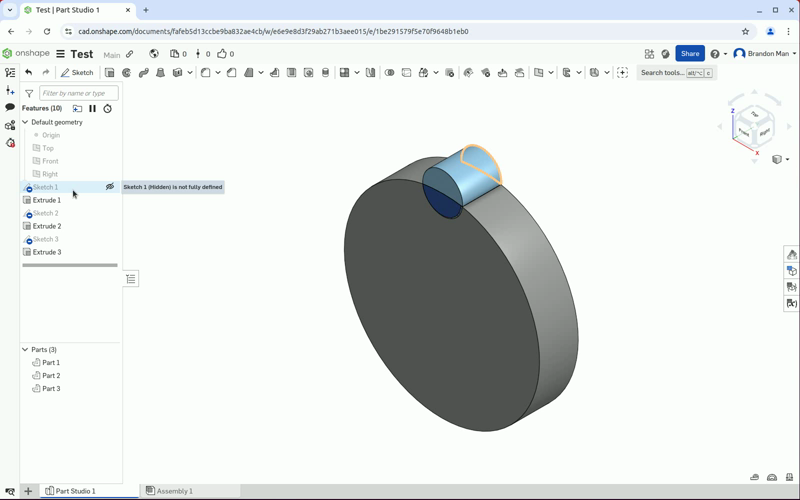
click(73, 189)